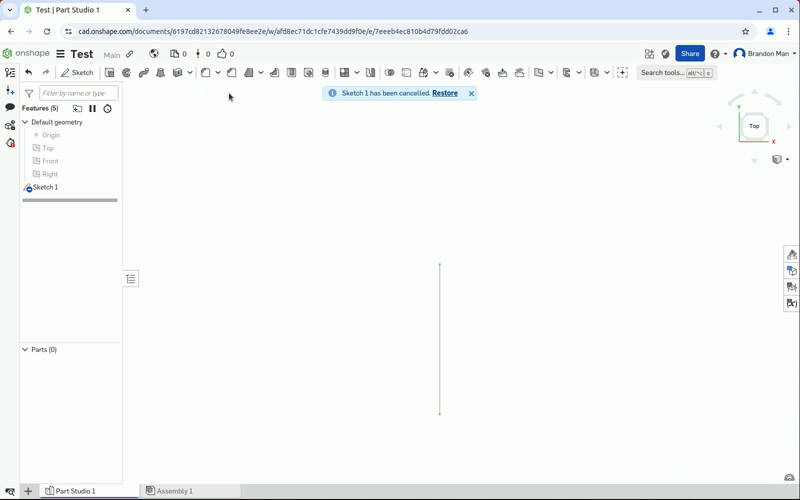
key(shift+h)
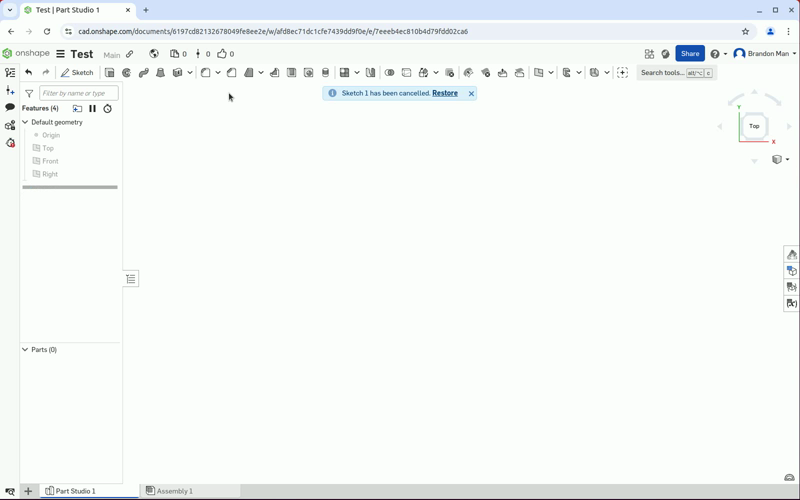
key(shift+s)
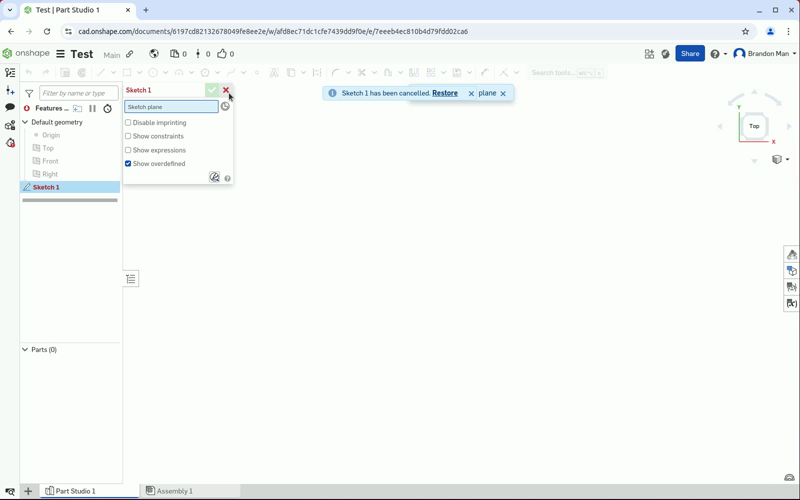
mouse_move(73, 150)
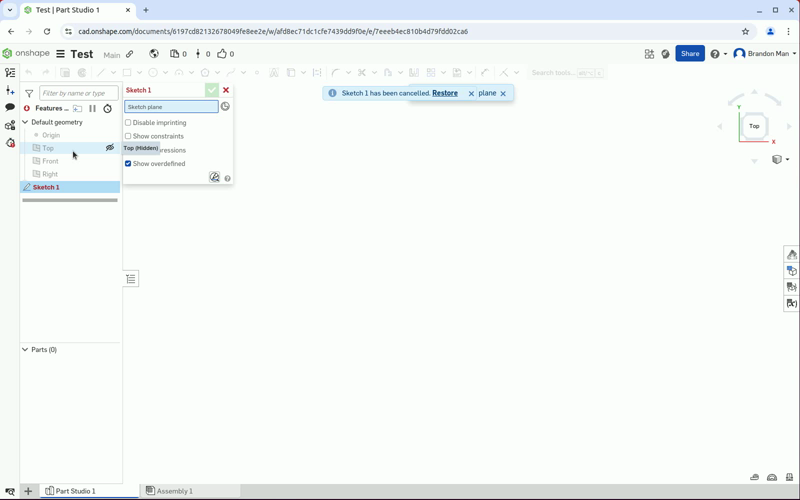
click(73, 150)
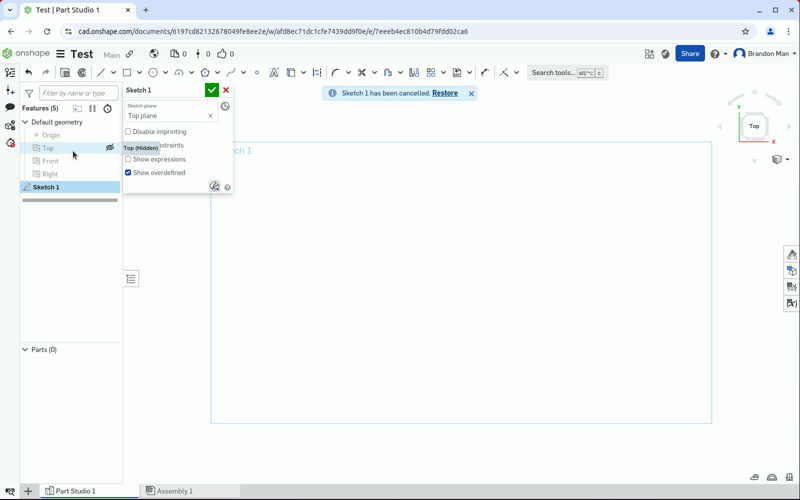
mouse_move(73, 352)
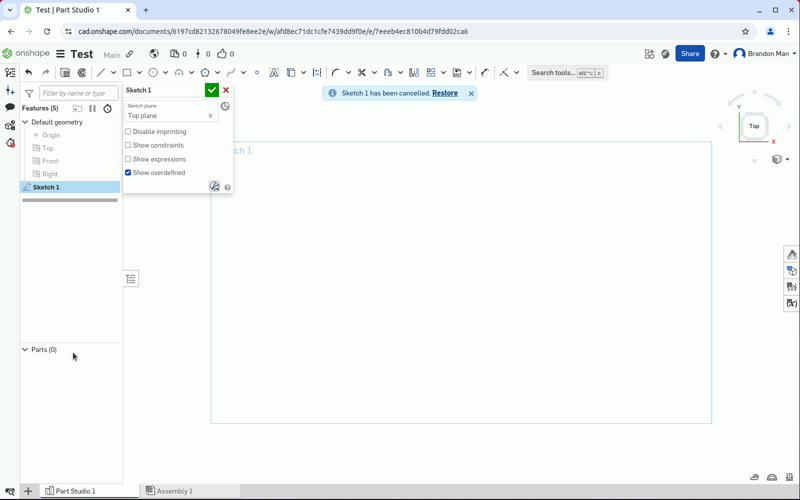
key(y)
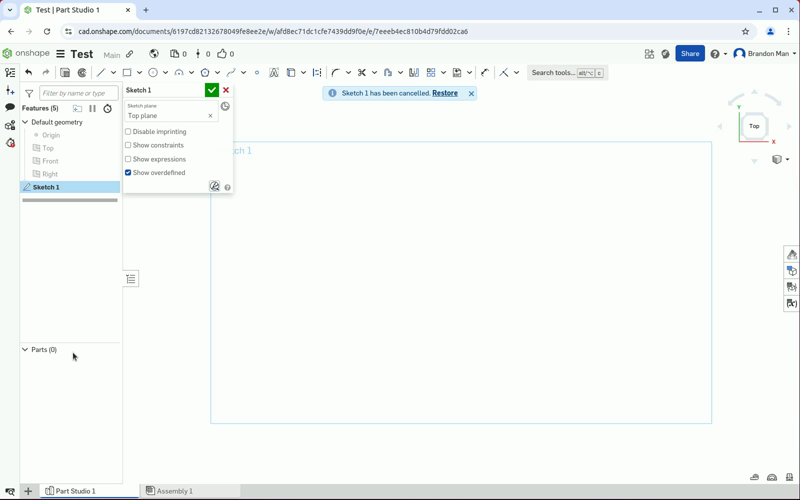
key(c)
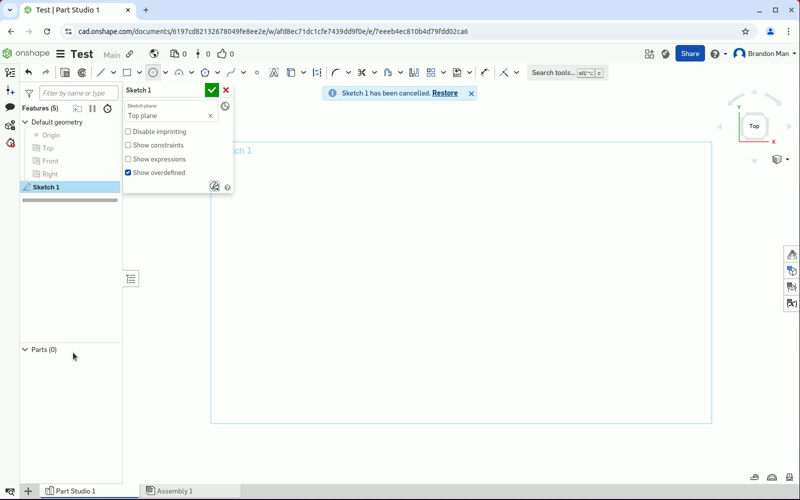
key_down(shift)
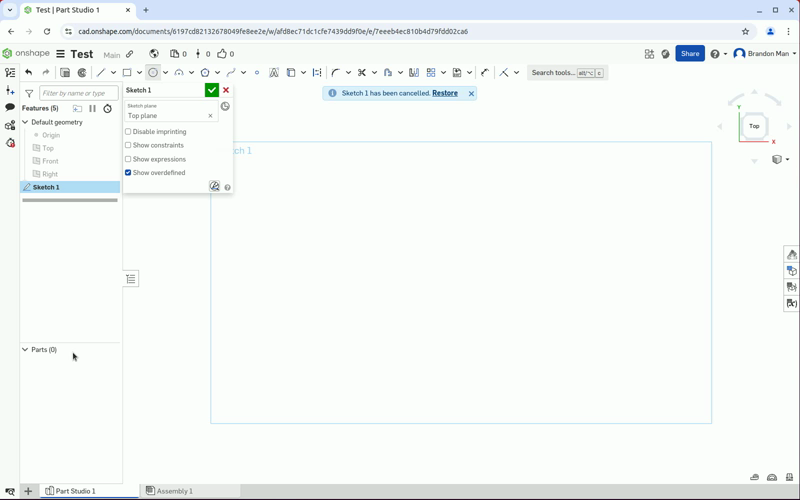
mouse_move(461, 282)
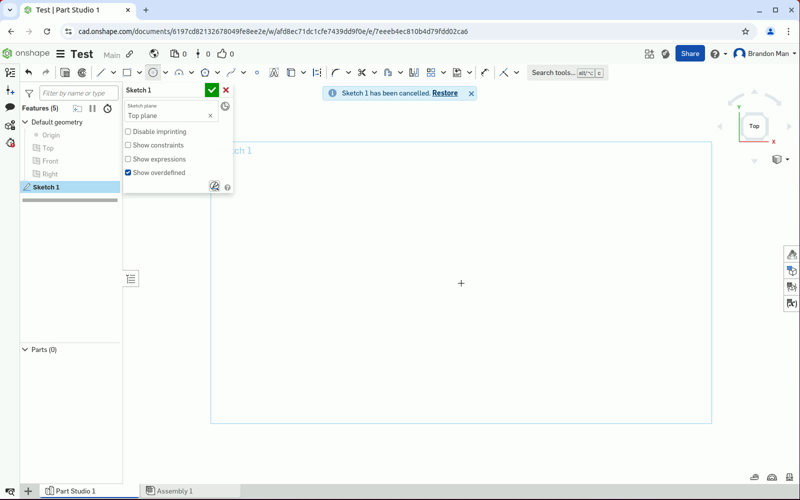
click(461, 282)
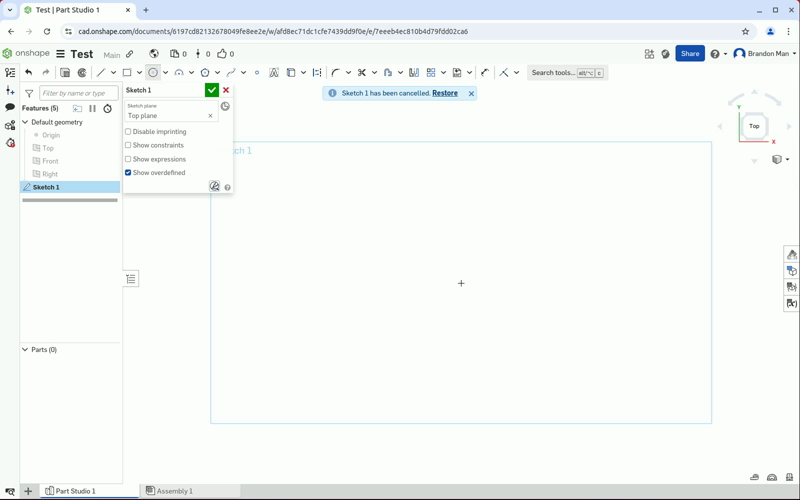
key_up(shift)
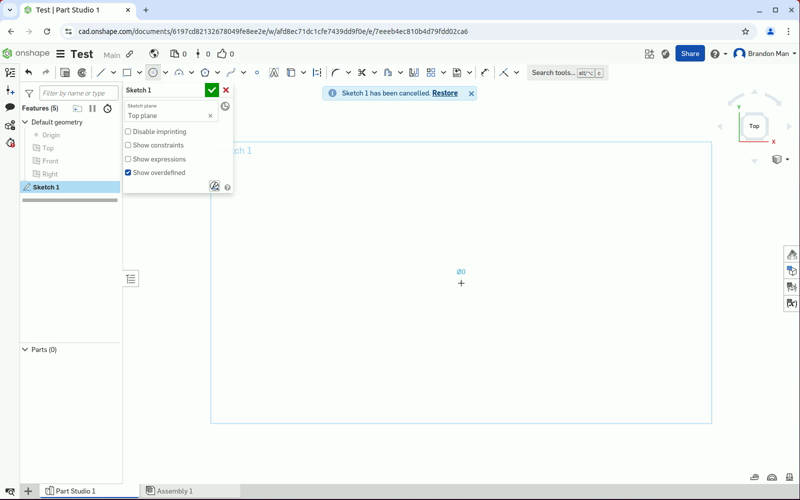
mouse_move(463, 282)
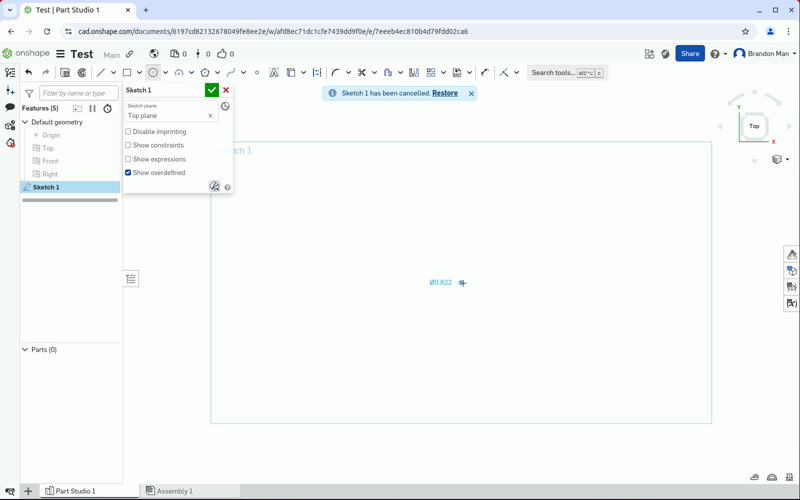
scroll(6)
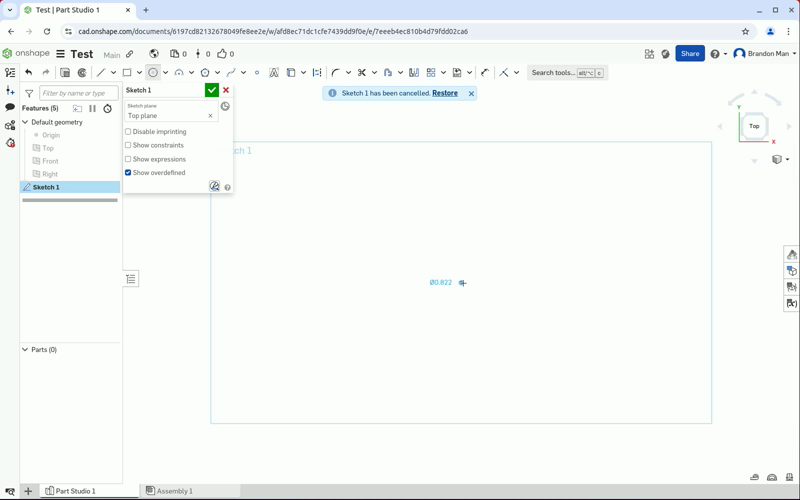
scroll(6)
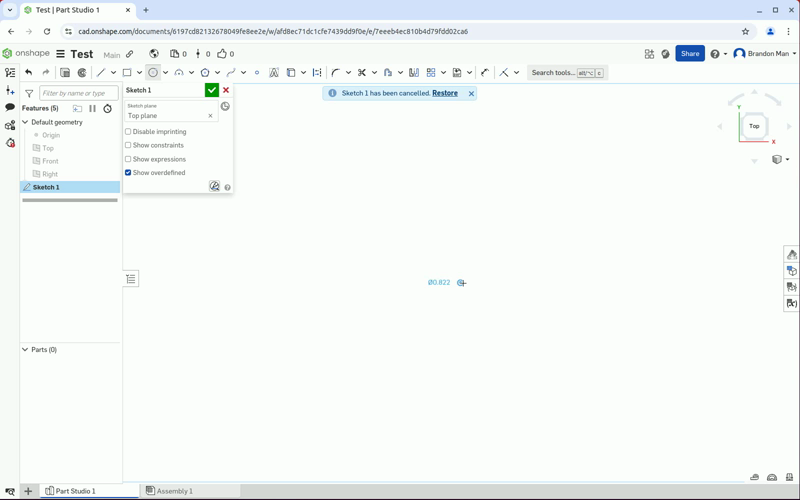
scroll(6)
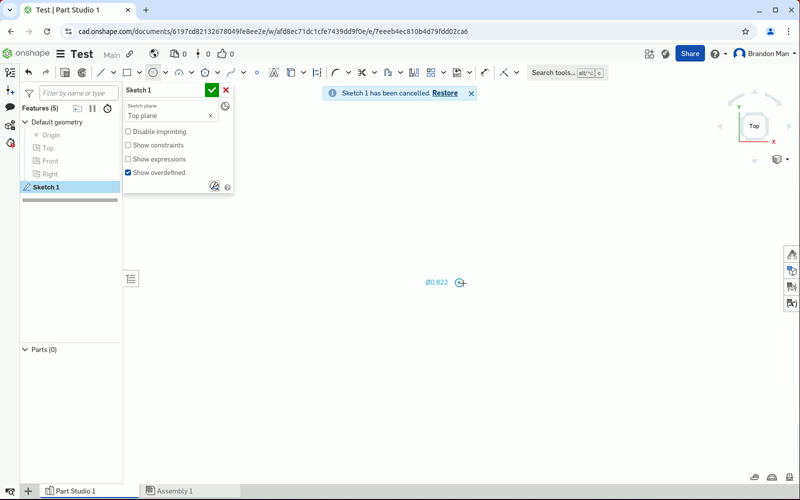
scroll(6)
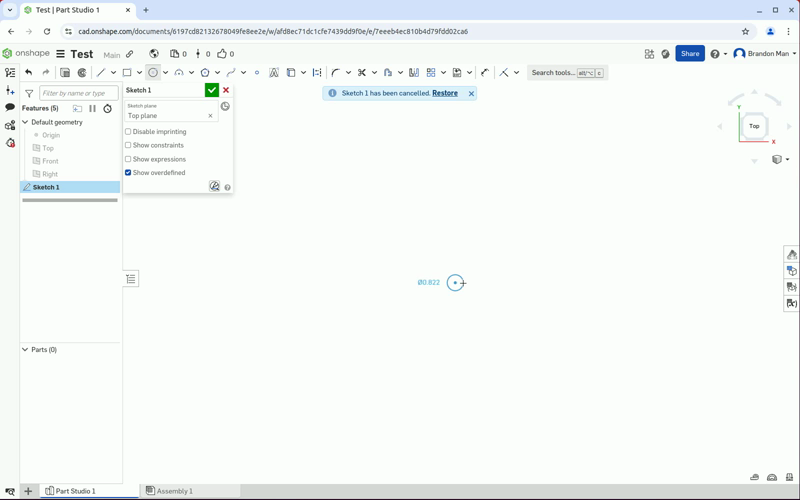
scroll(6)
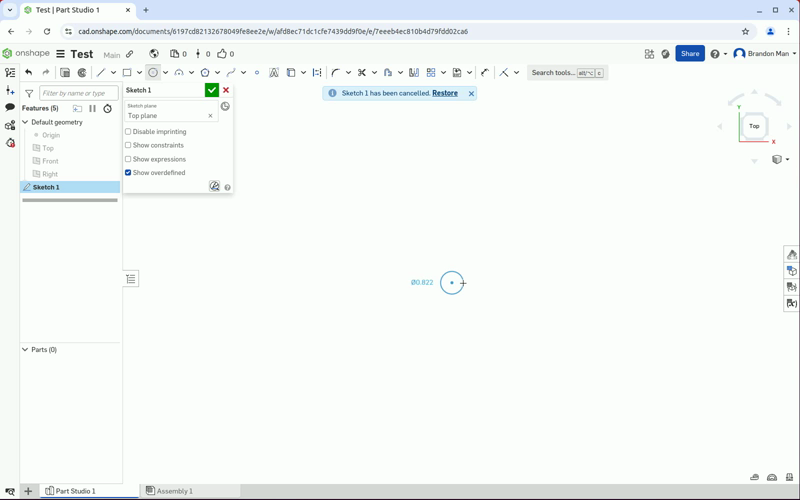
scroll(6)
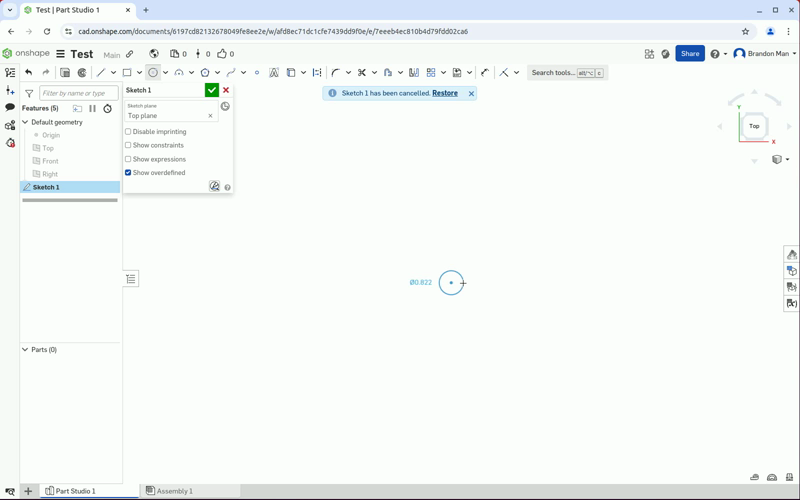
scroll(6)
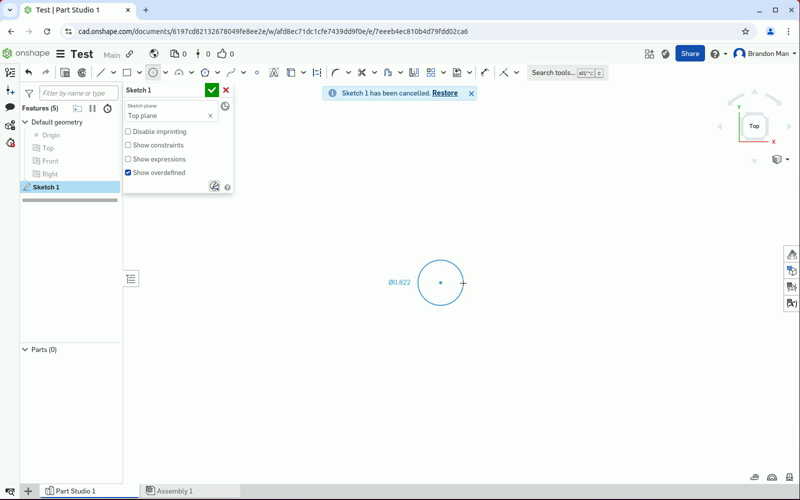
click(463, 282)
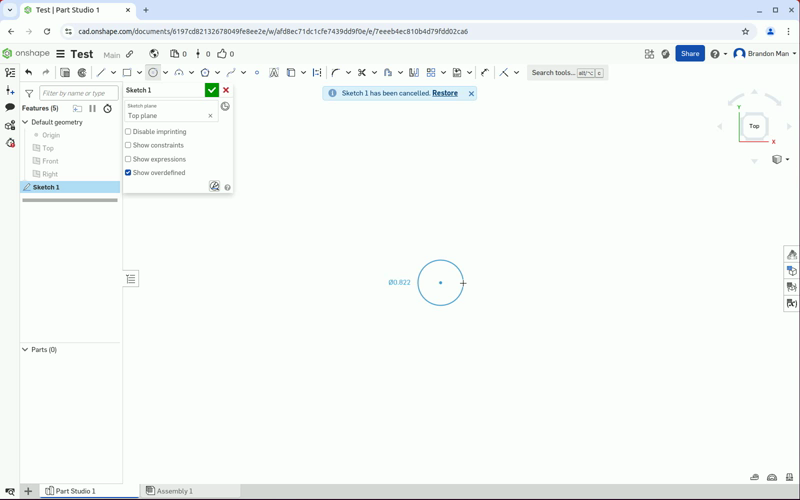
scroll(-6)
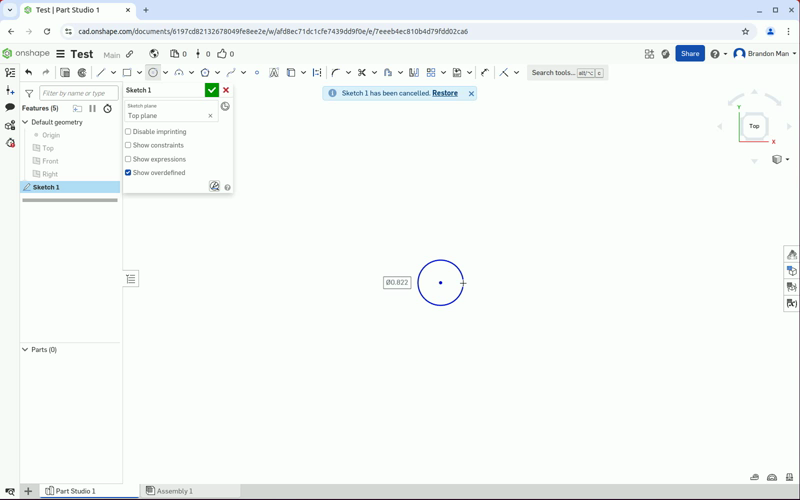
scroll(-6)
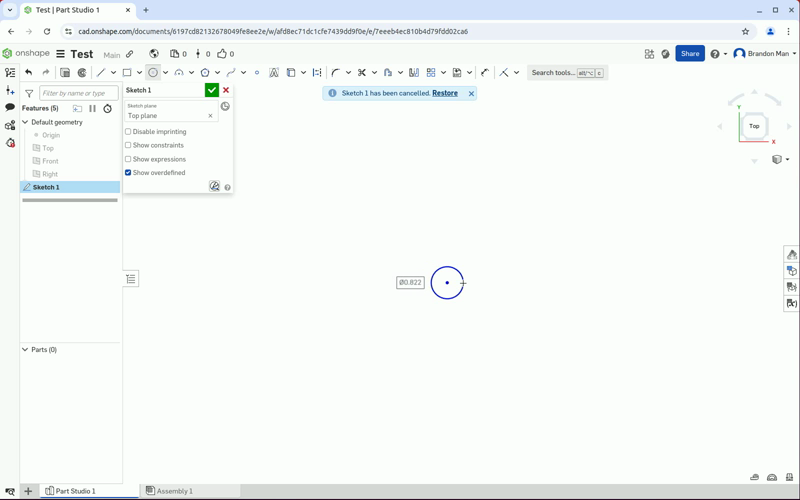
scroll(-6)
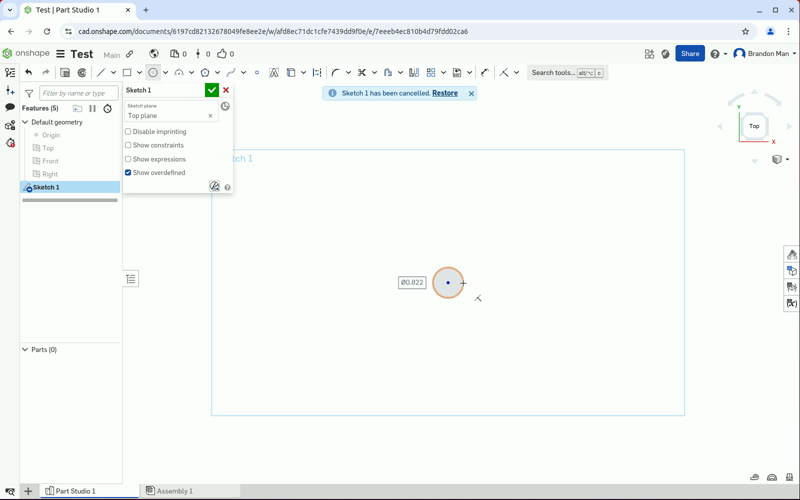
scroll(-6)
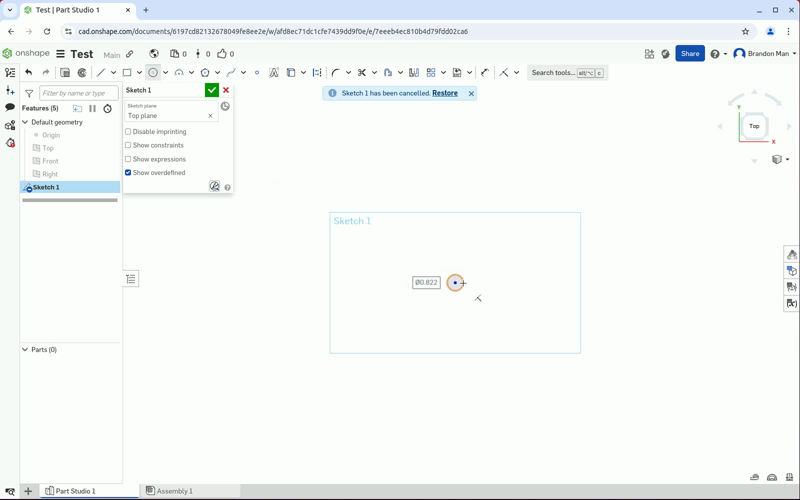
scroll(-6)
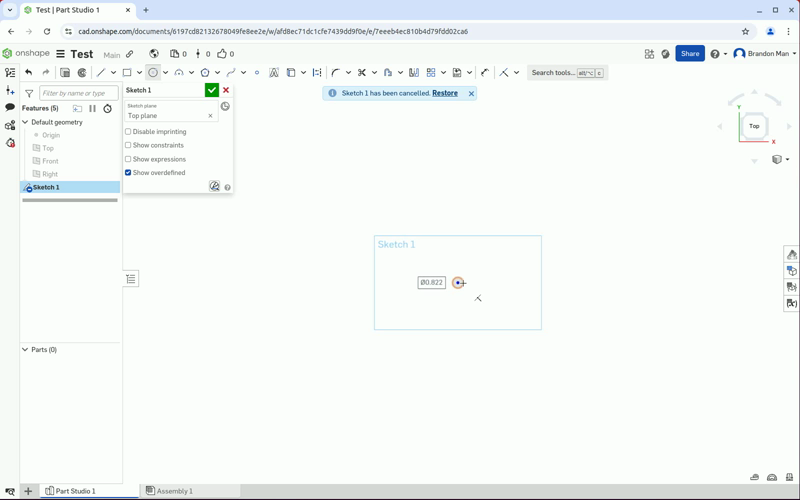
scroll(-6)
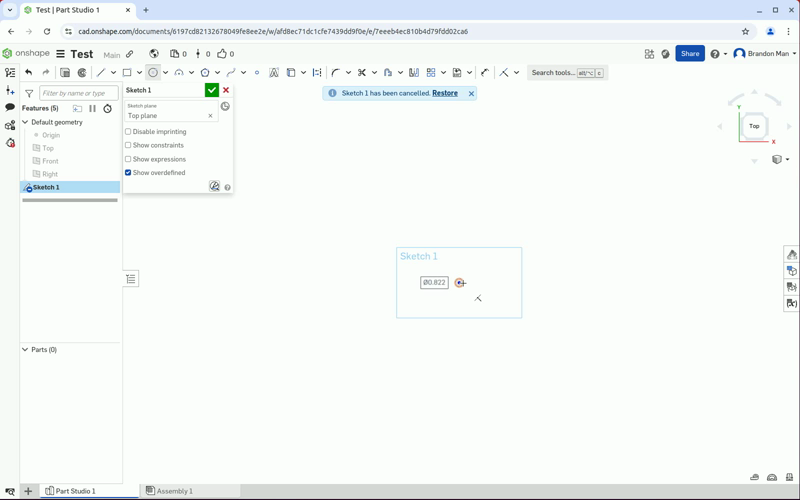
scroll(-6)
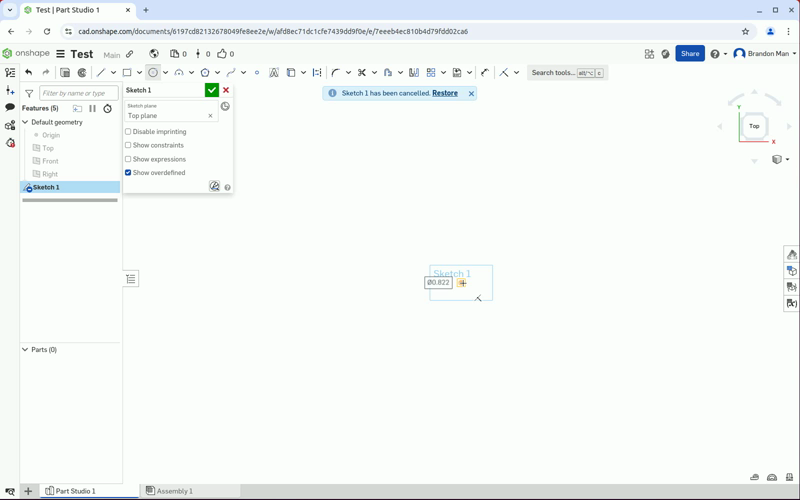
key(esc)
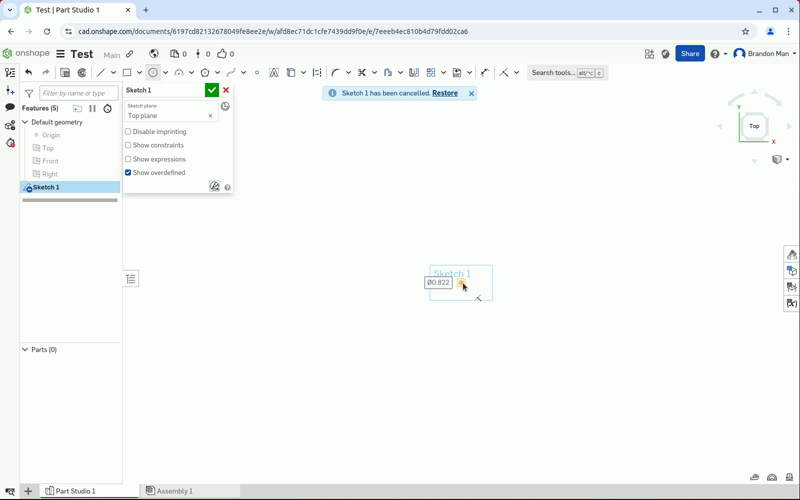
mouse_move(463, 283)
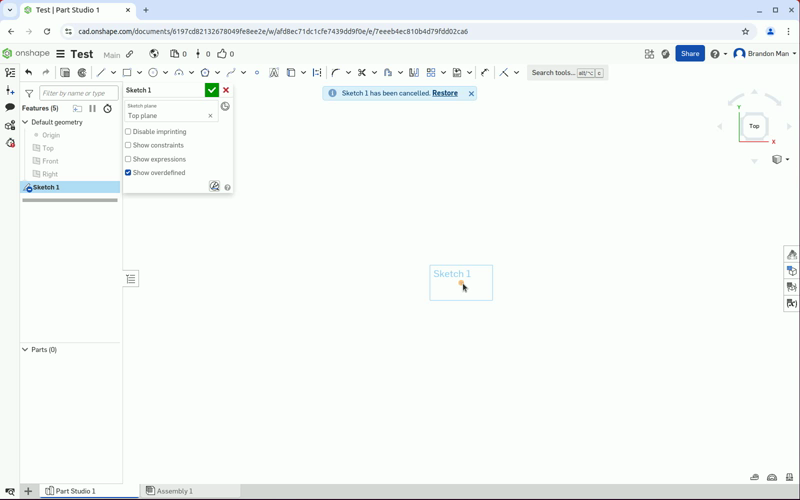
scroll(6)
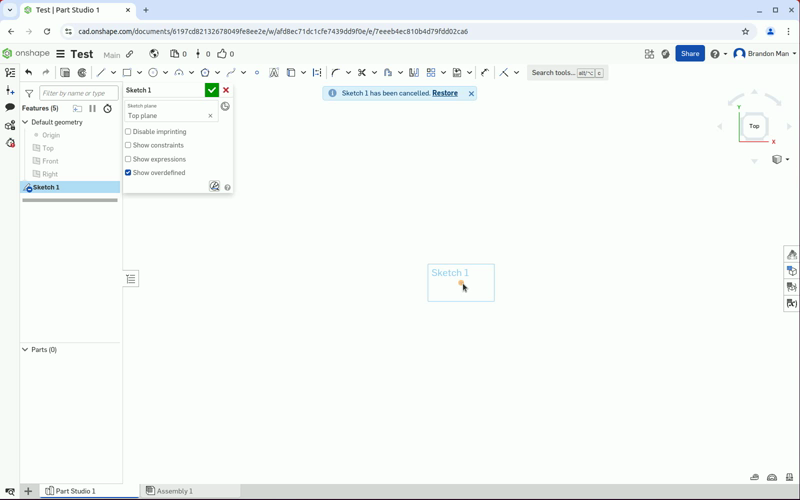
scroll(6)
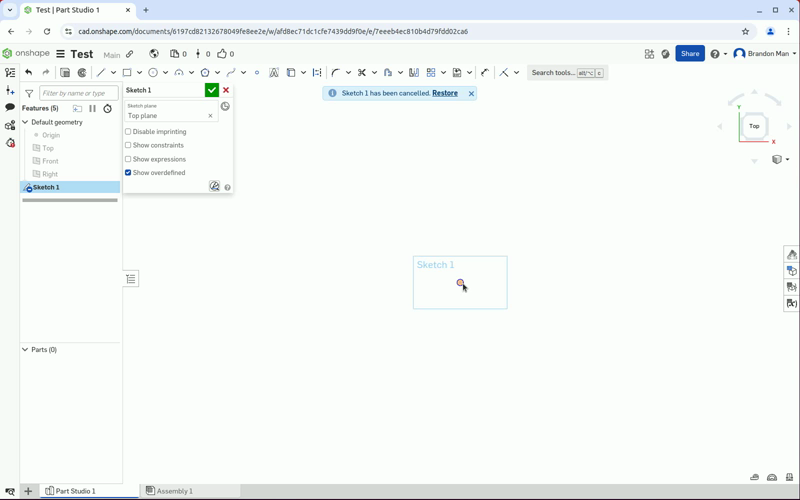
scroll(6)
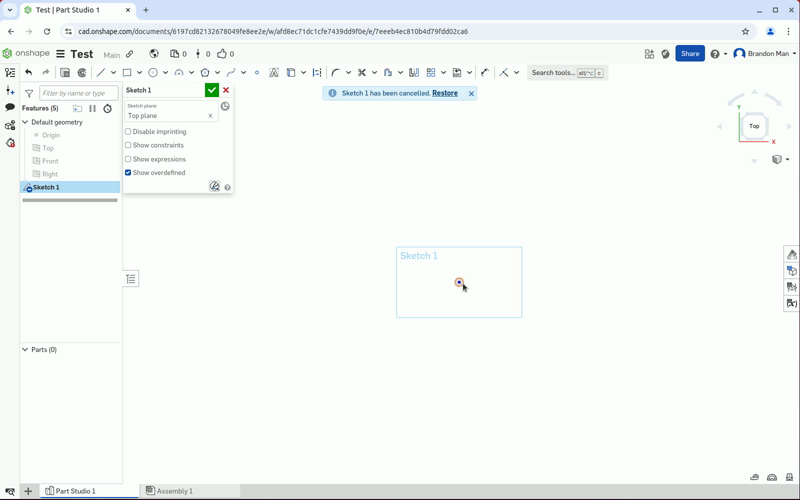
scroll(6)
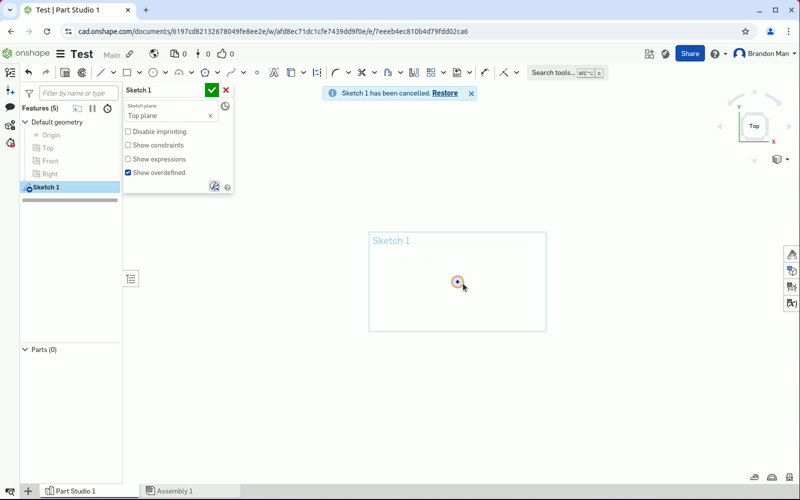
scroll(6)
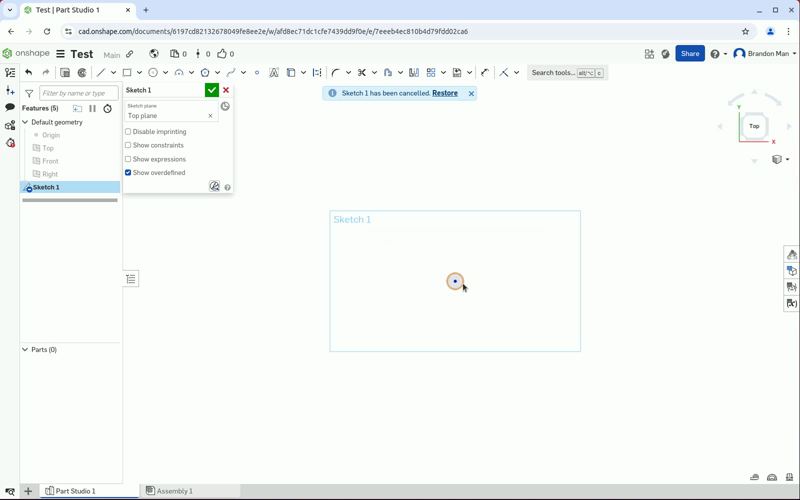
scroll(6)
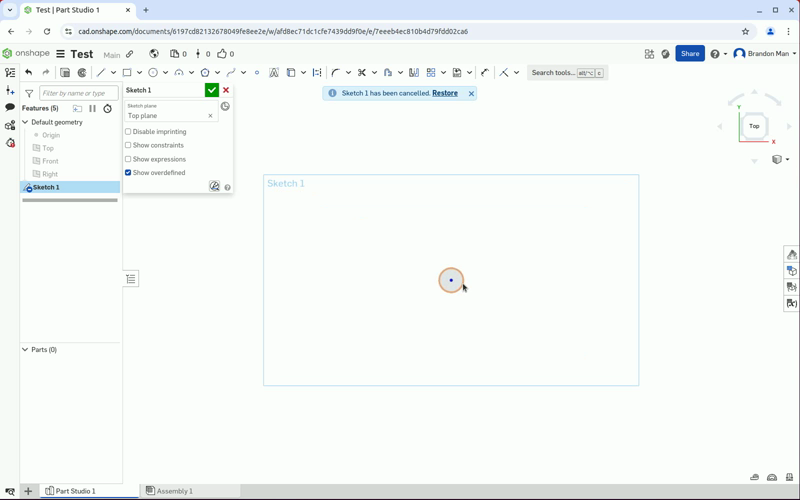
scroll(6)
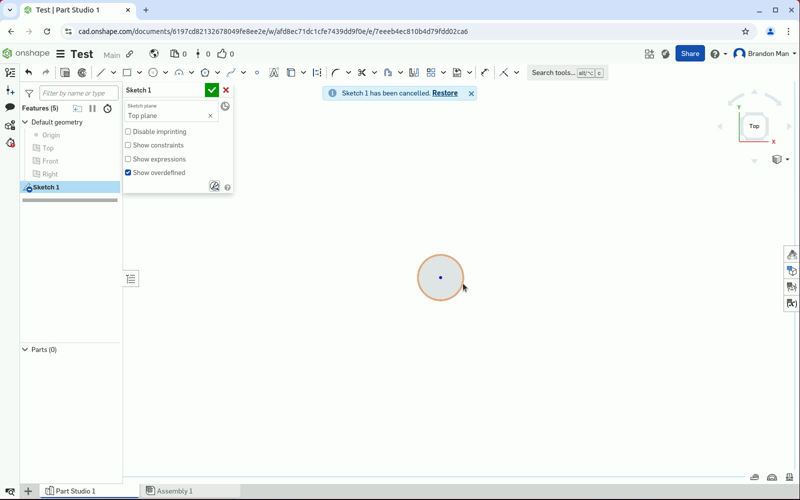
click(463, 283)
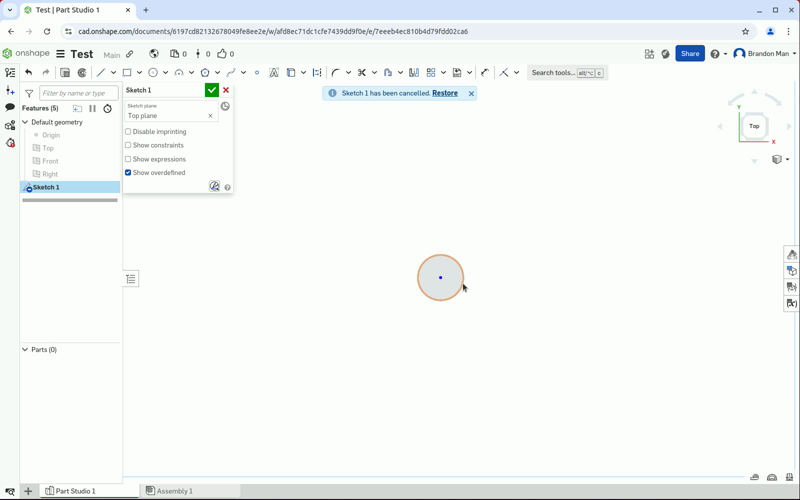
scroll(-6)
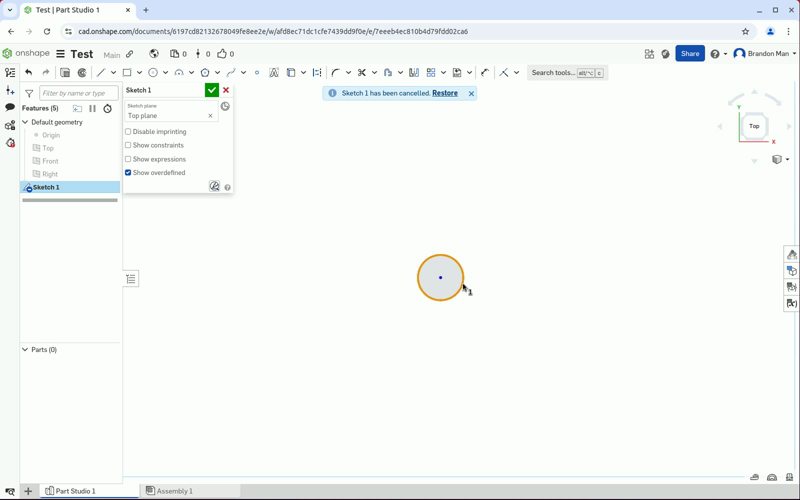
scroll(-6)
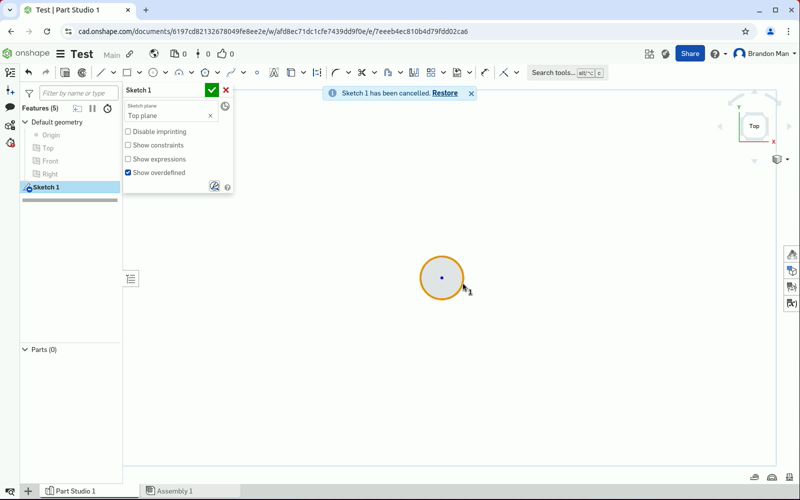
scroll(-6)
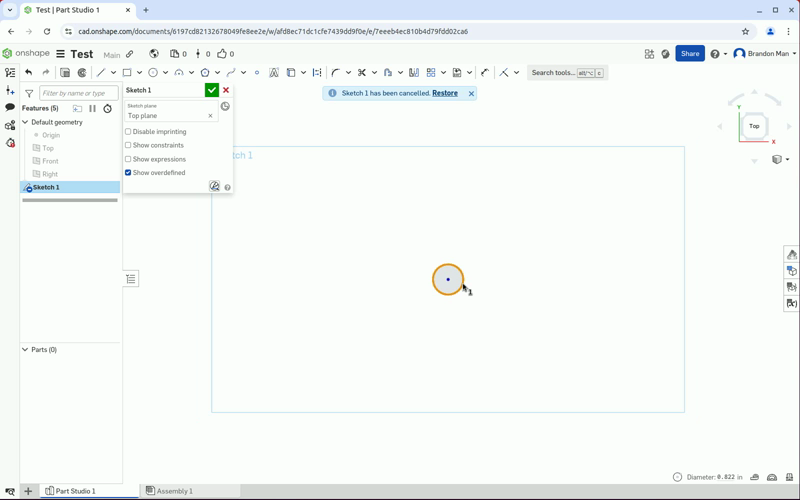
scroll(-6)
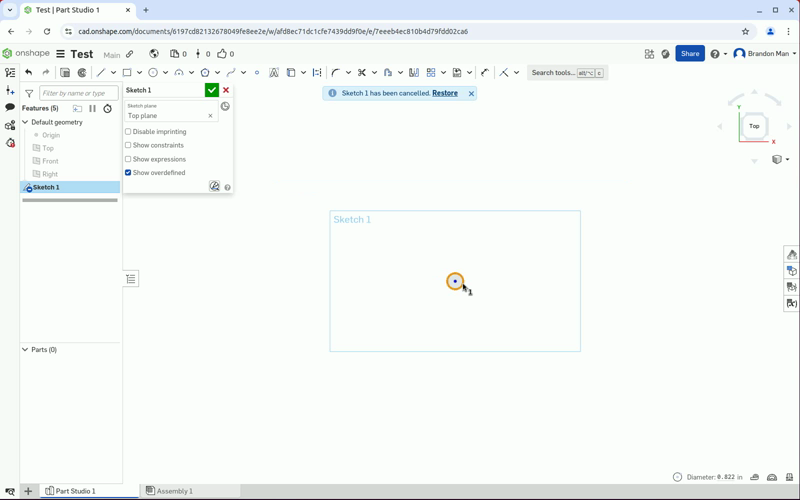
scroll(-6)
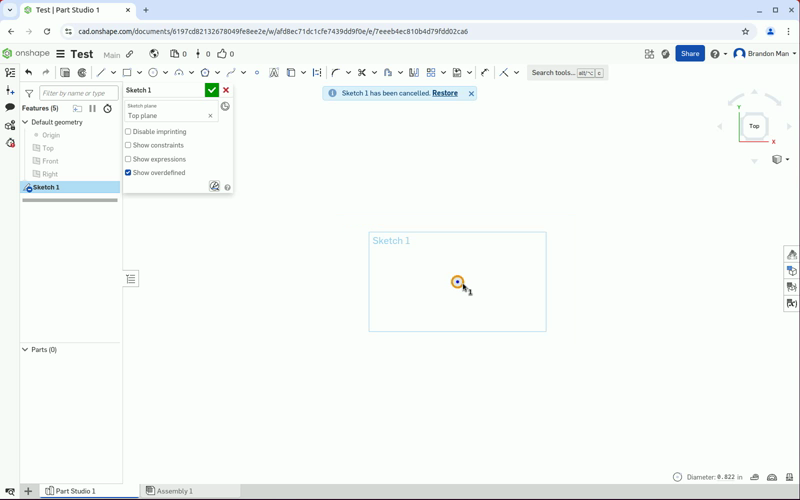
scroll(-6)
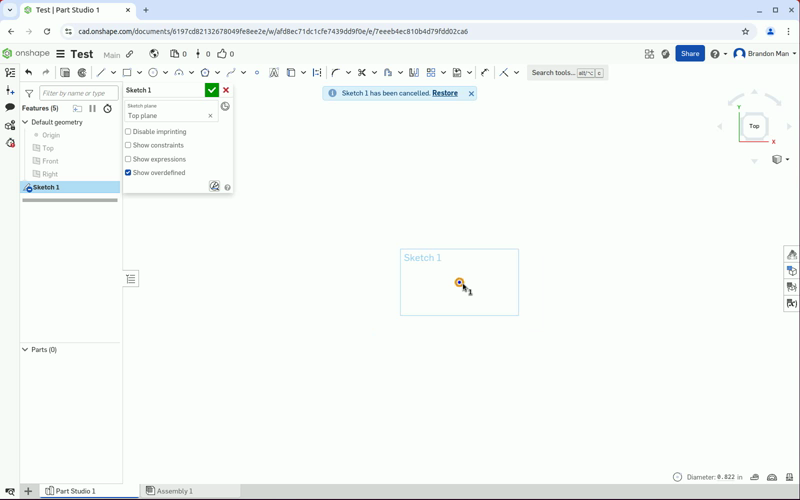
scroll(-6)
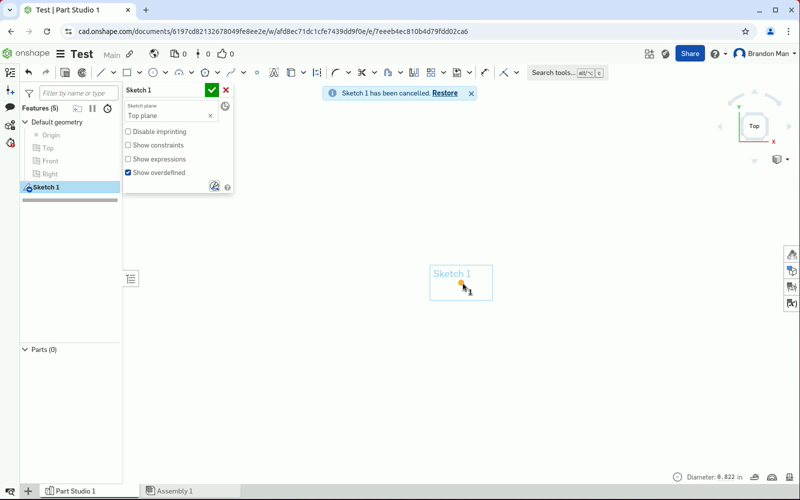
mouse_move(73, 352)
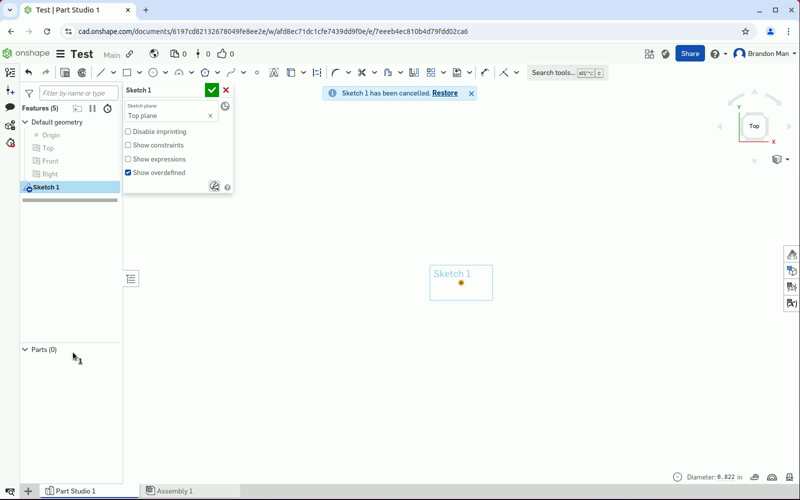
key(shift+y)
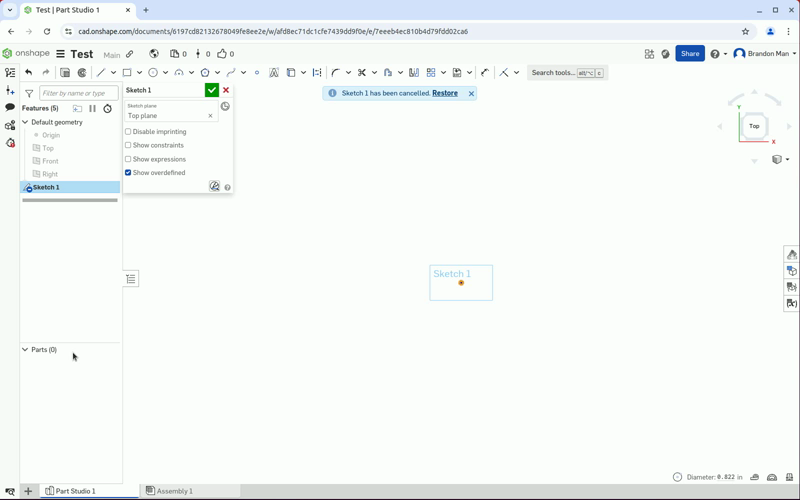
key(shift+e)
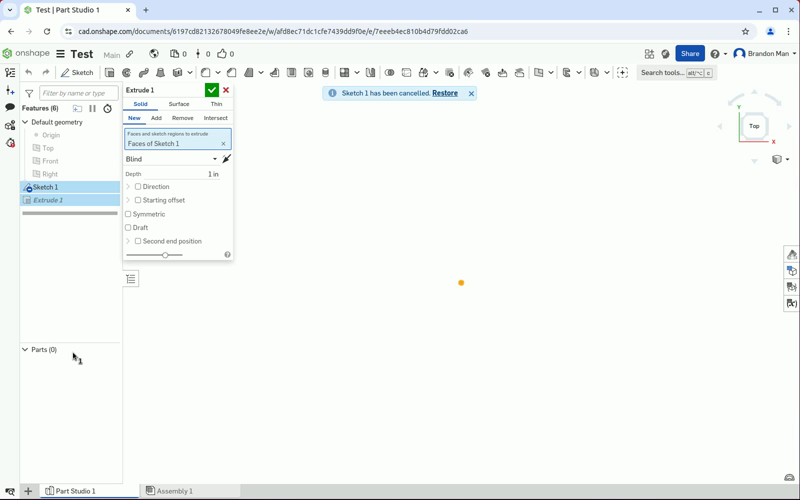
mouse_move(143, 106)
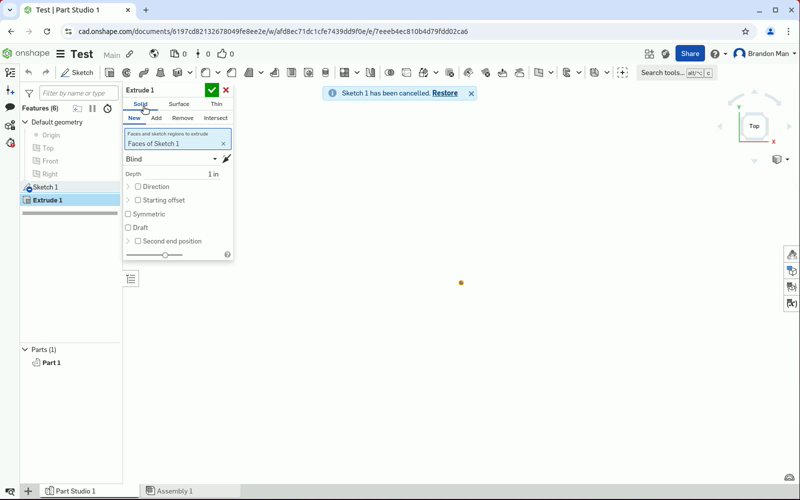
click(143, 106)
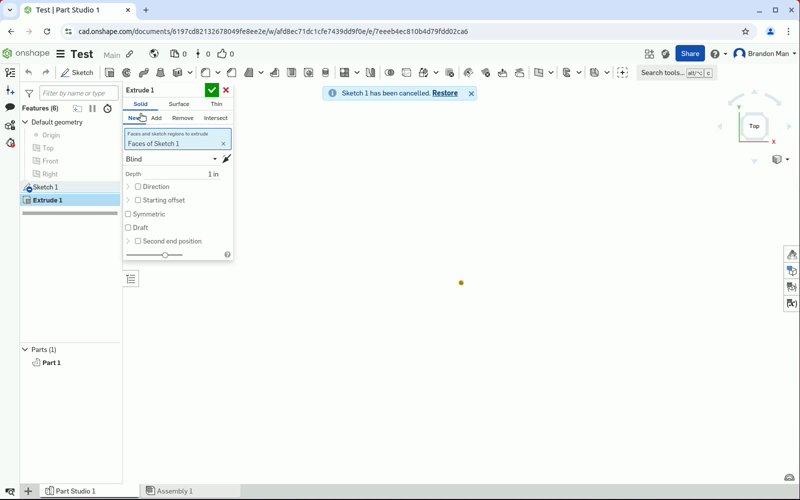
mouse_move(137, 120)
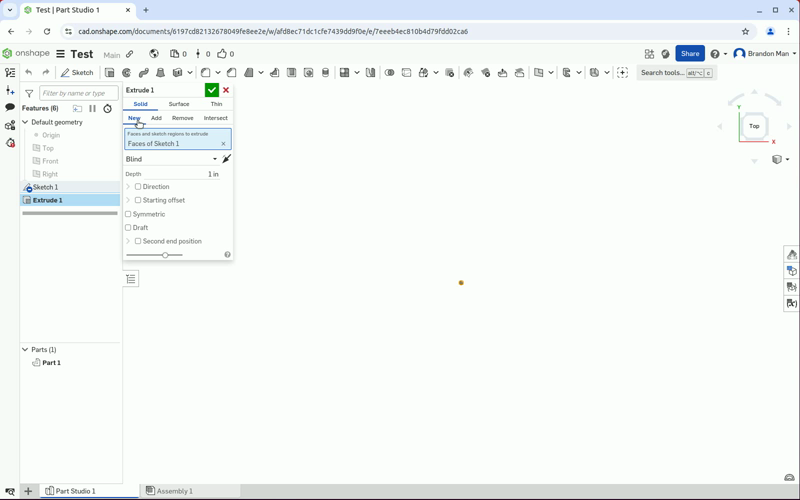
click(137, 120)
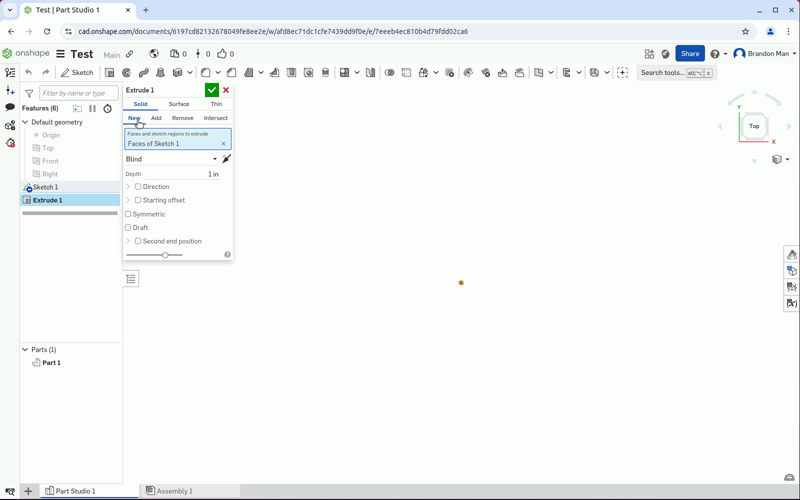
key(tab, 4)
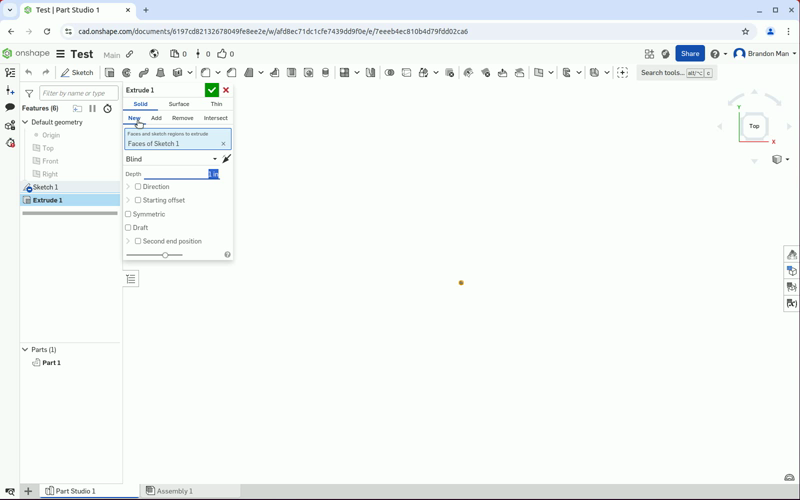
text(23.108)
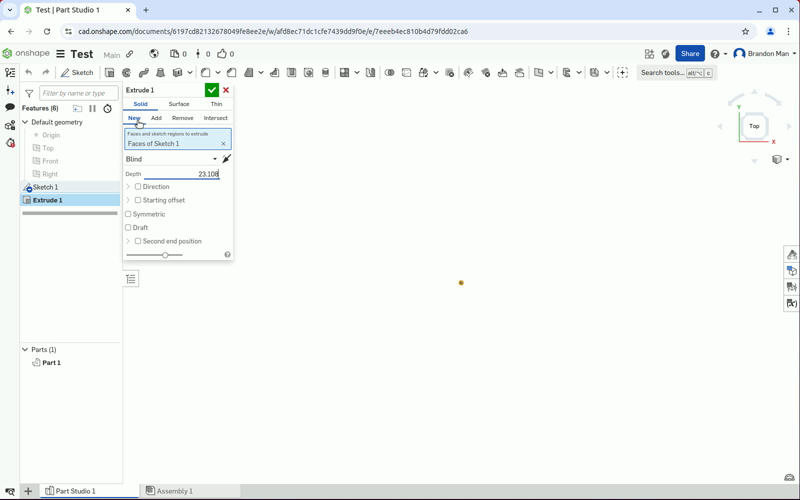
key(enter)
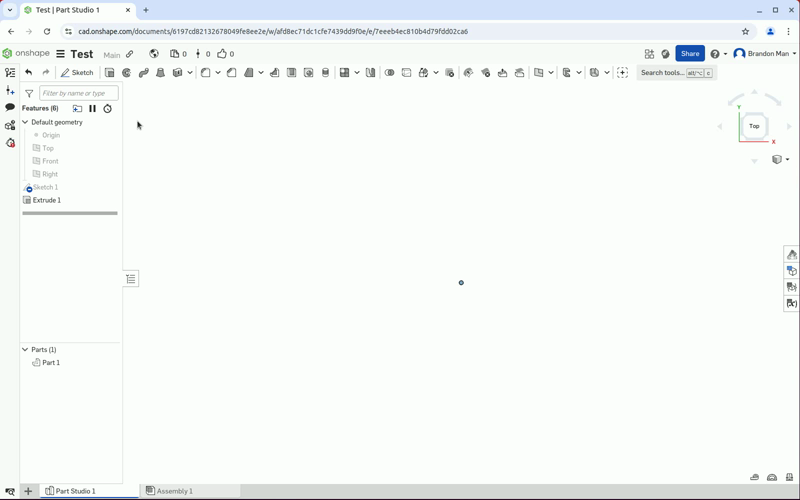
key(shift+h)
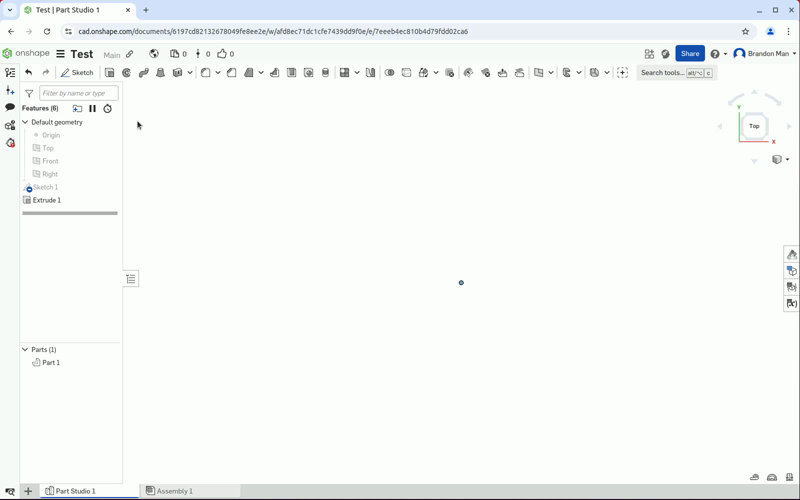
key(shift+h)
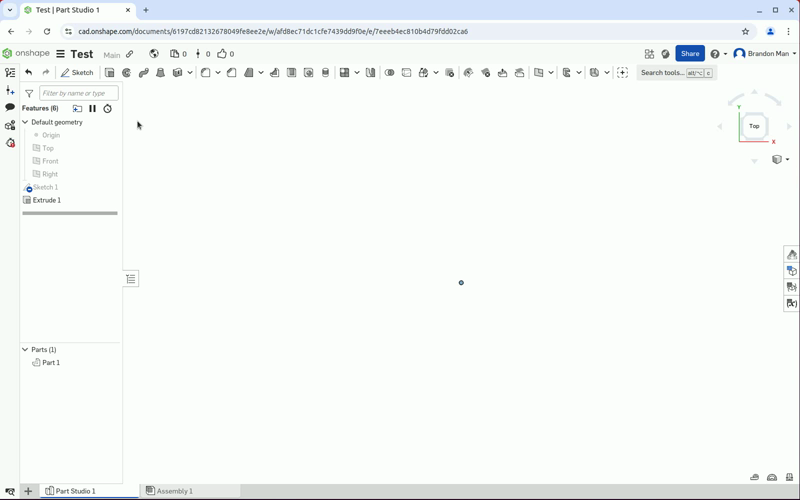
mouse_move(73, 189)
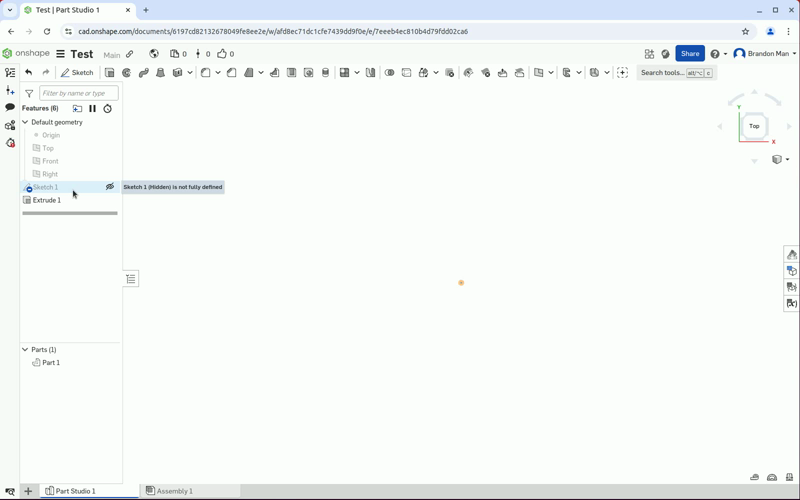
click(73, 189)
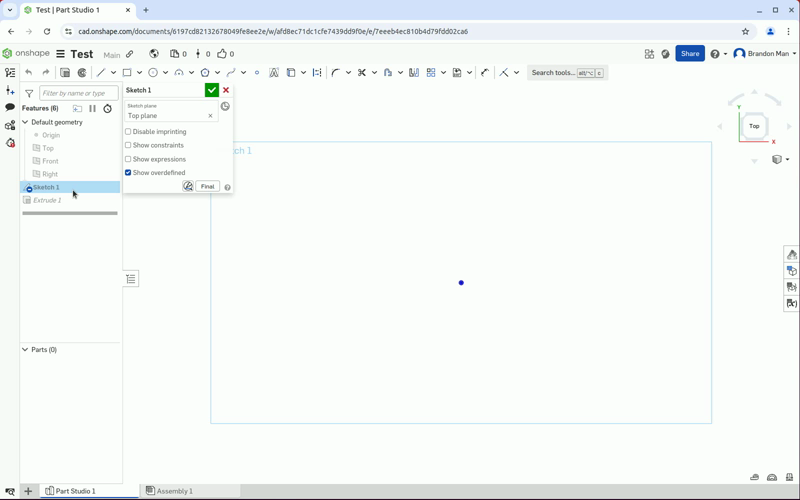
mouse_move(229, 92)
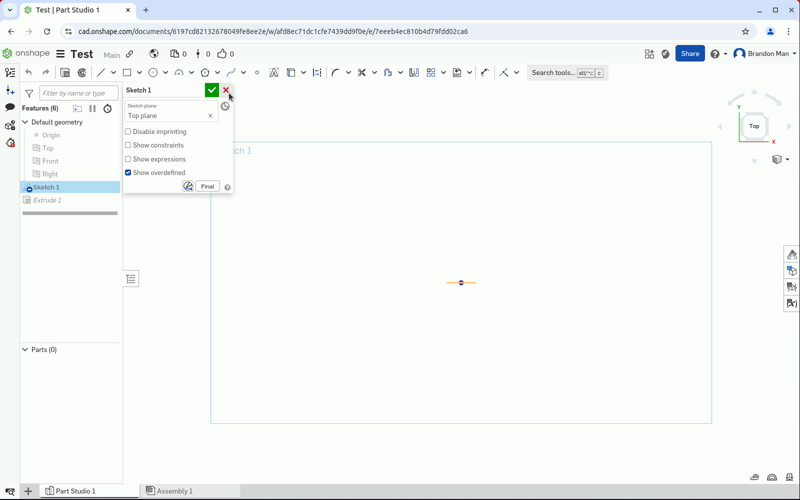
click(229, 92)
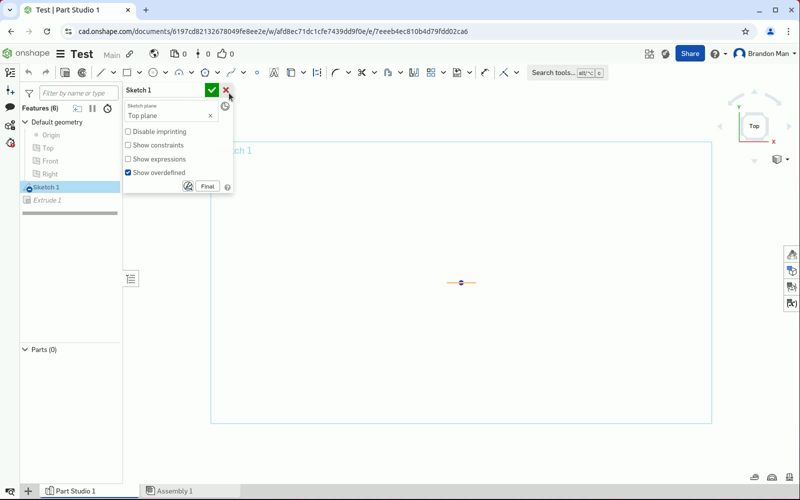
key(shift+s)
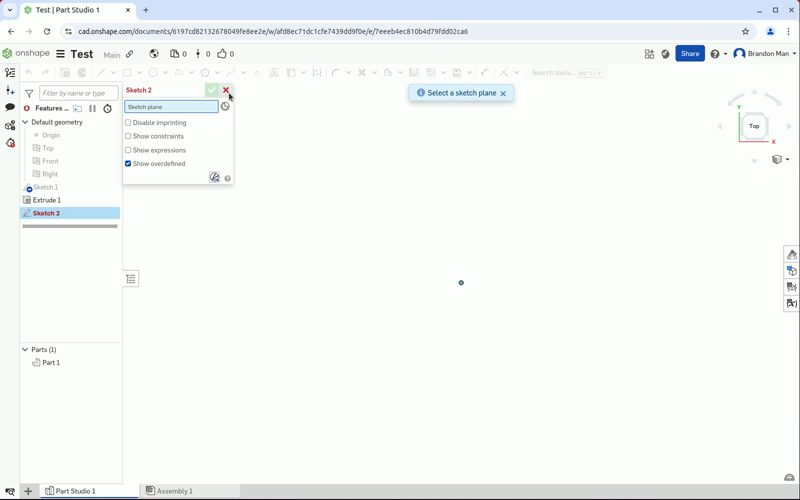
mouse_move(73, 150)
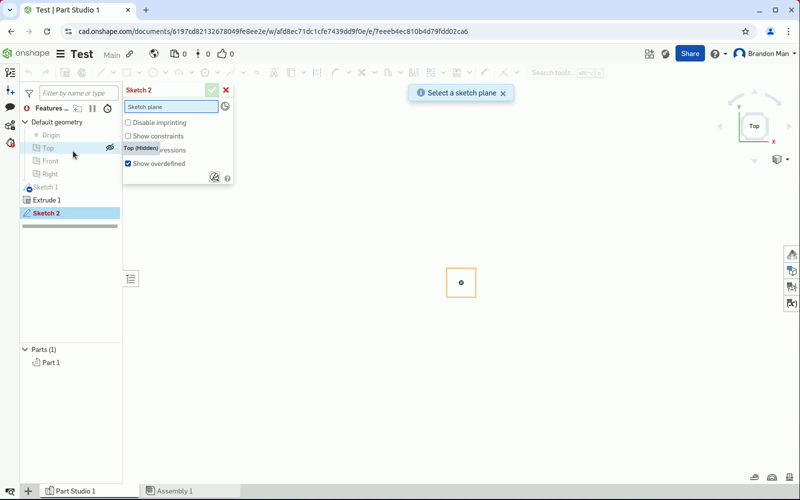
click(73, 150)
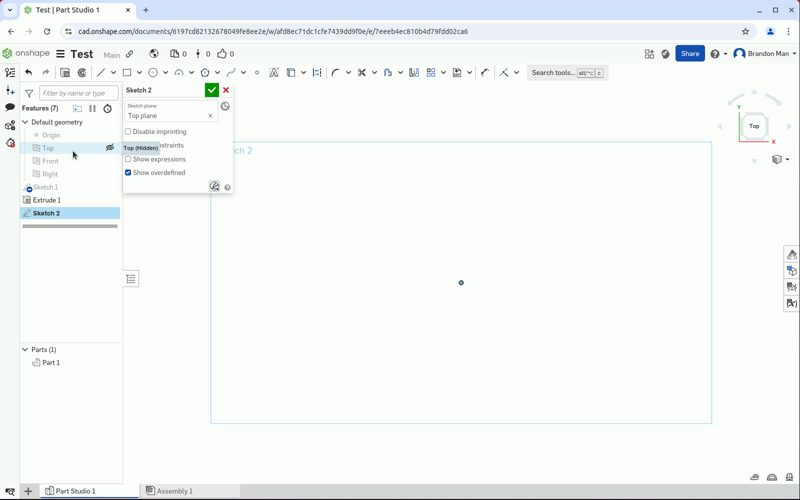
mouse_move(73, 352)
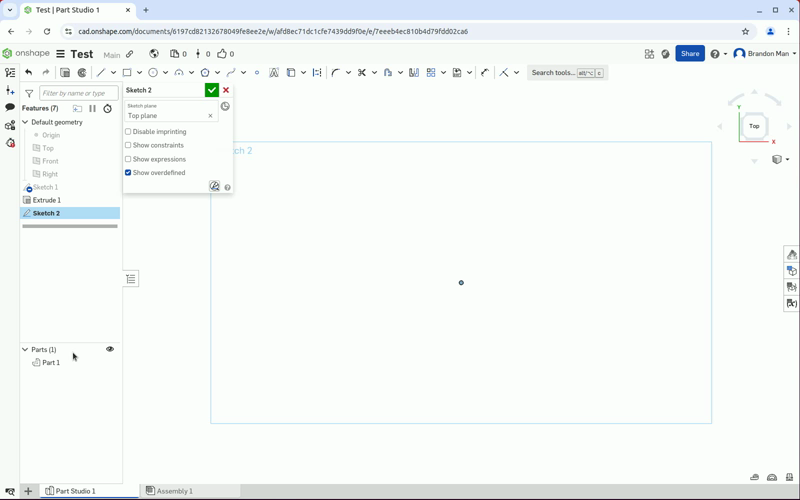
key(y)
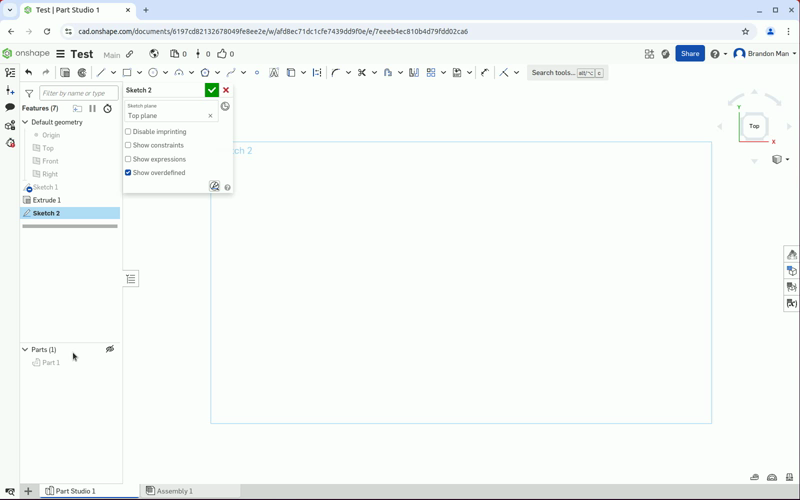
key(c)
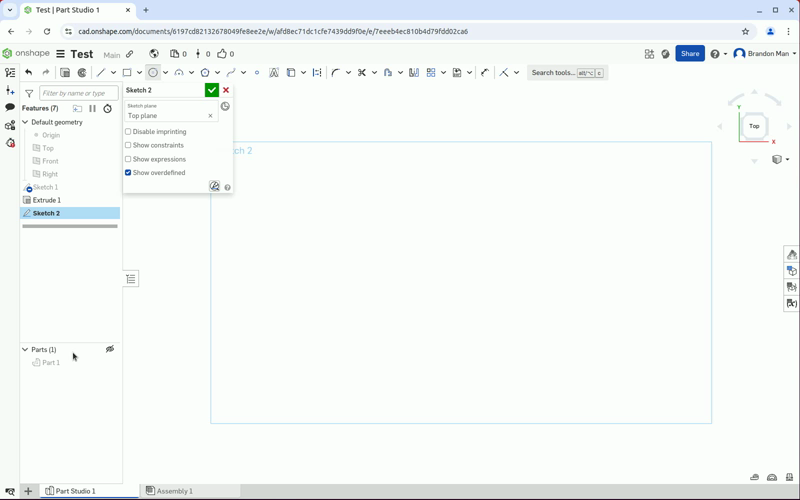
key_down(shift)
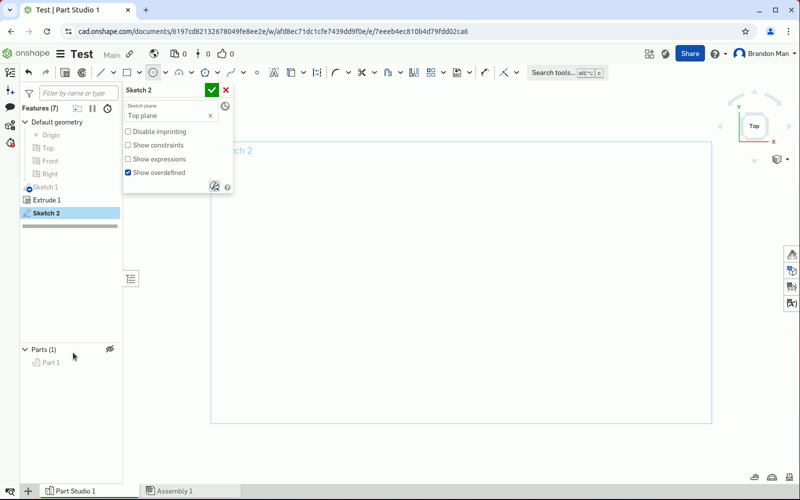
mouse_move(461, 268)
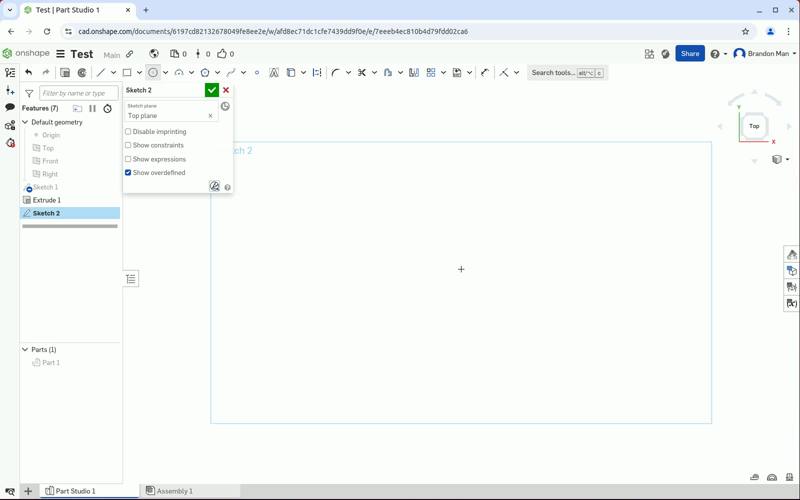
click(461, 268)
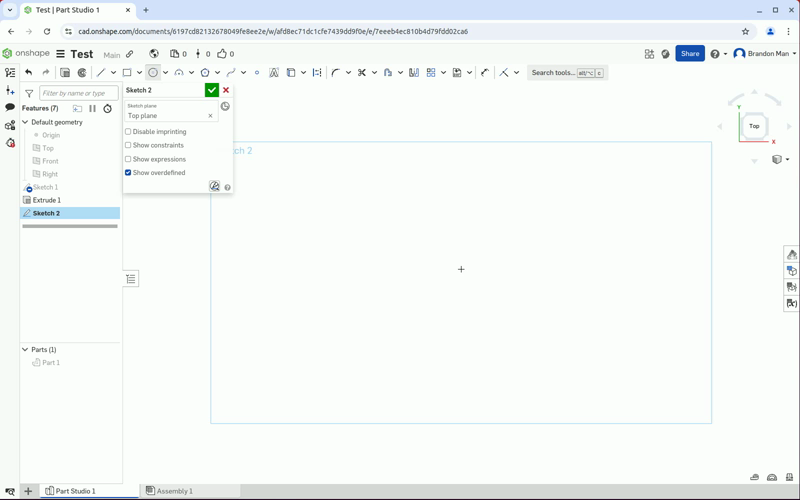
key_up(shift)
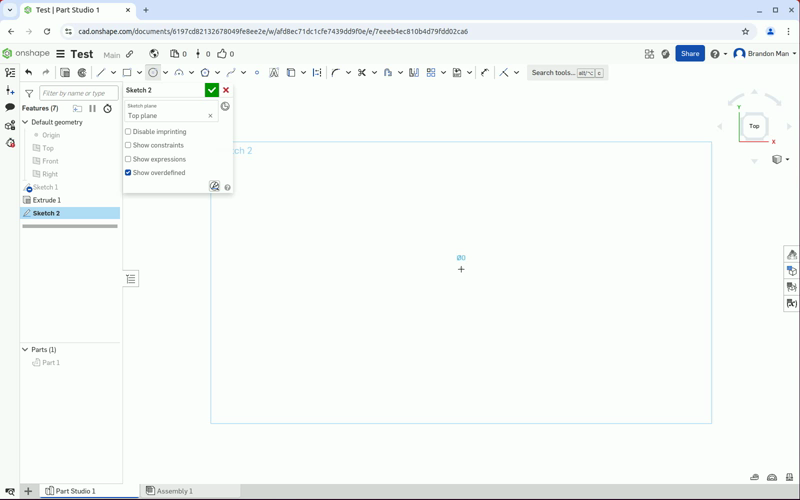
mouse_move(463, 268)
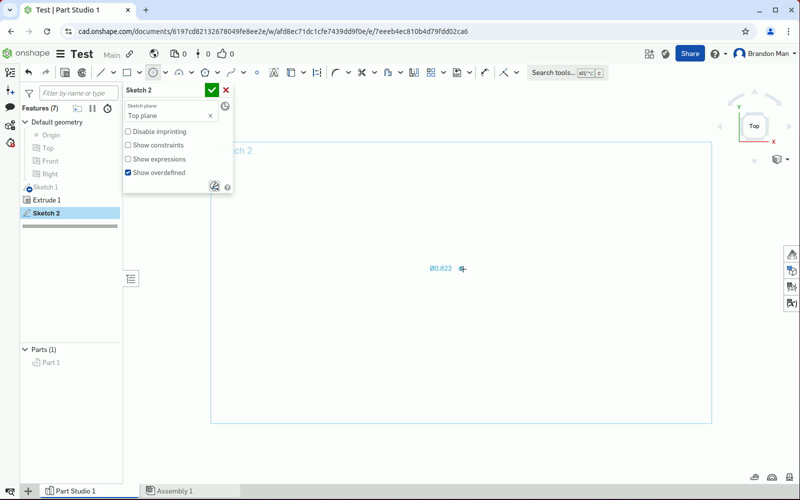
scroll(6)
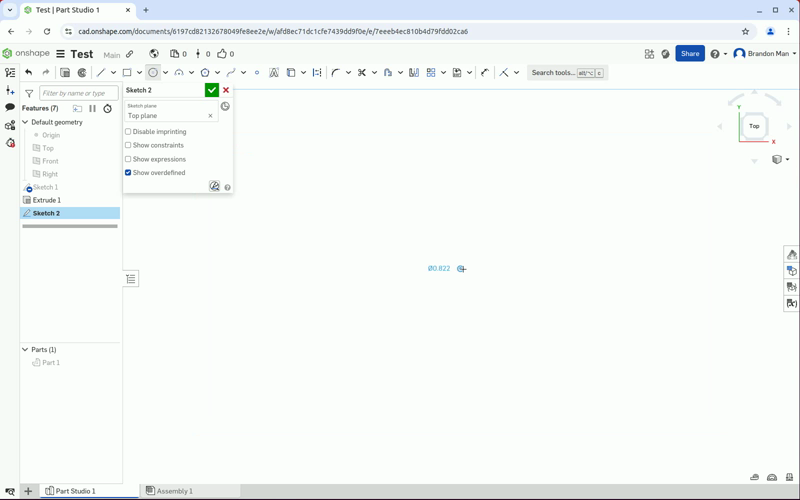
scroll(6)
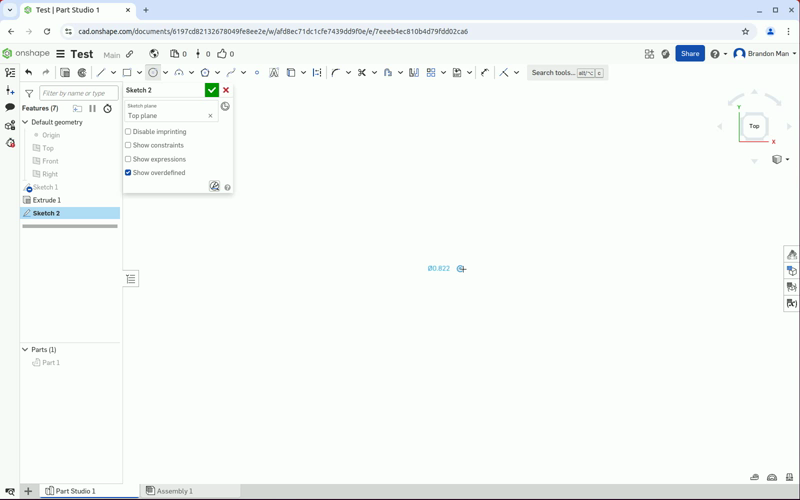
scroll(6)
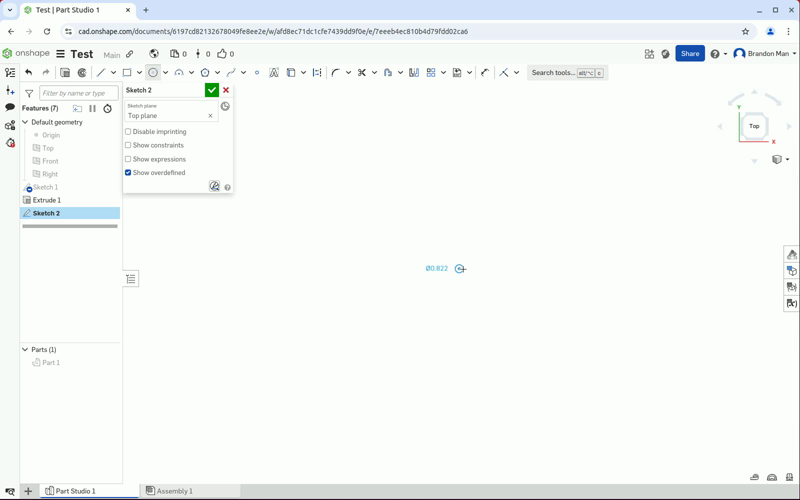
scroll(6)
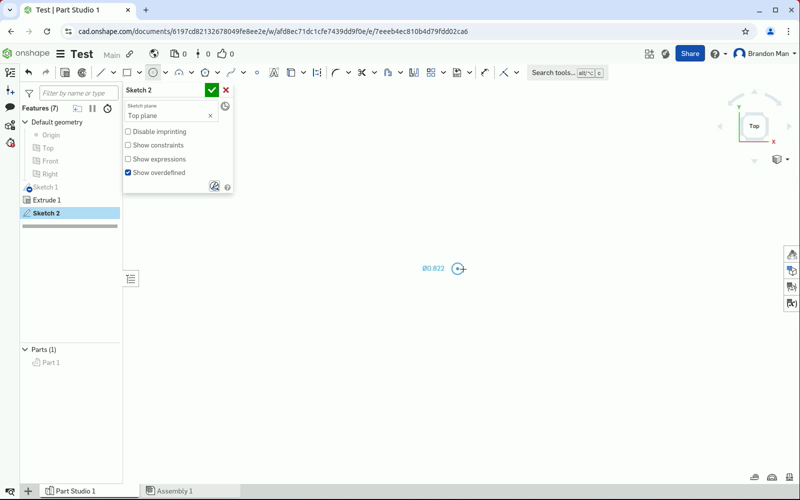
scroll(6)
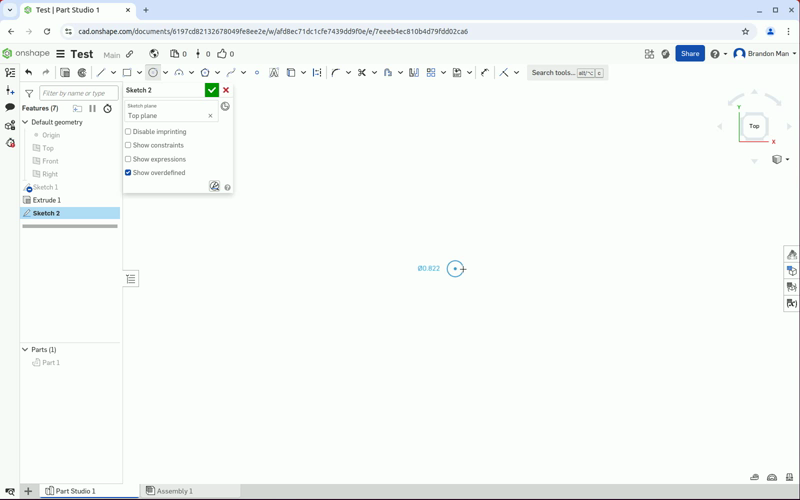
scroll(6)
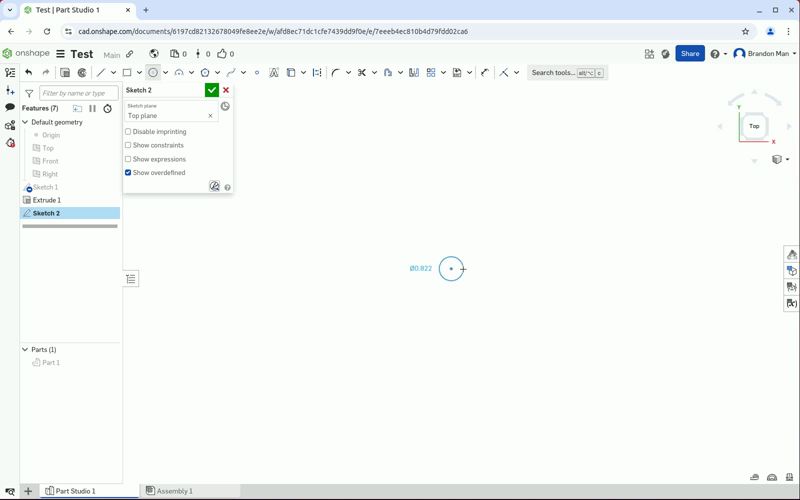
scroll(6)
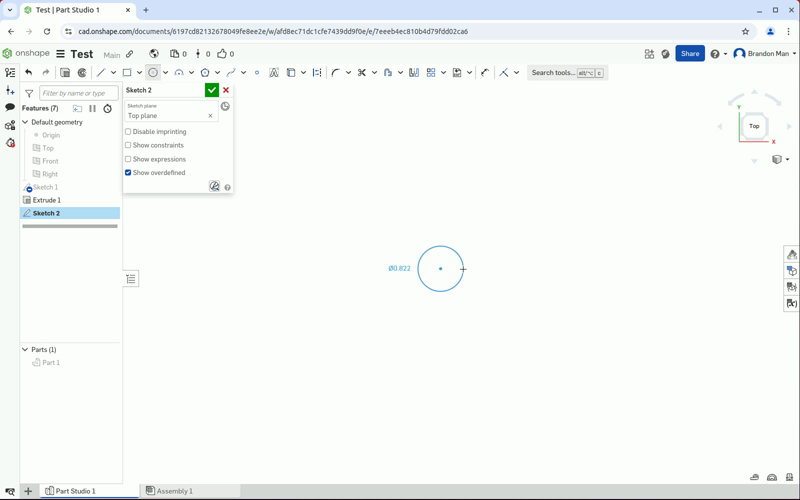
click(463, 268)
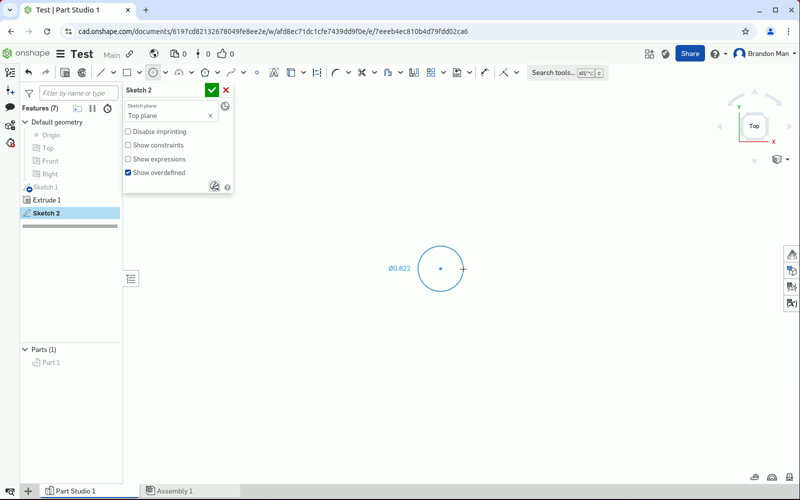
scroll(-6)
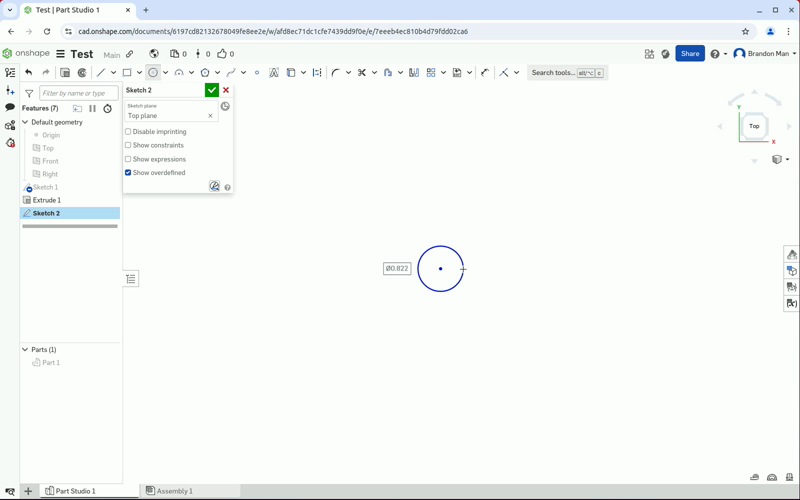
scroll(-6)
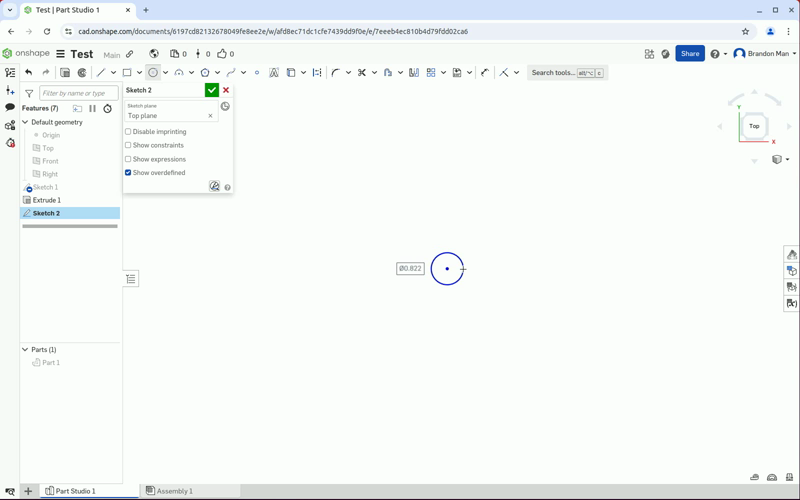
scroll(-6)
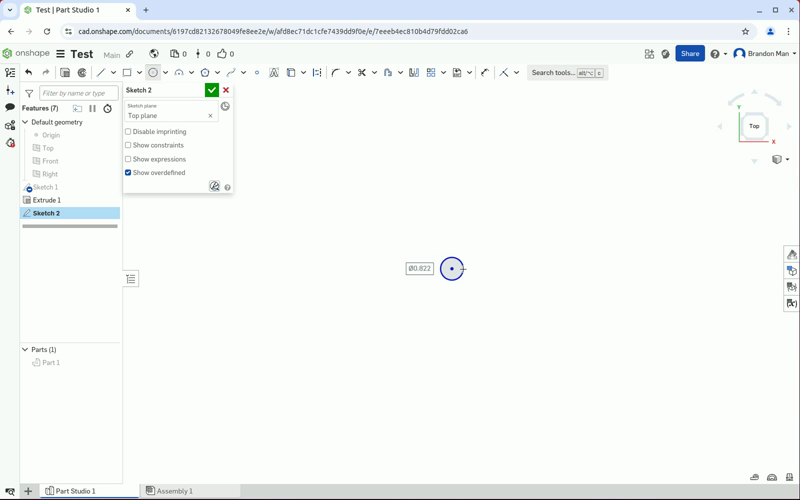
scroll(-6)
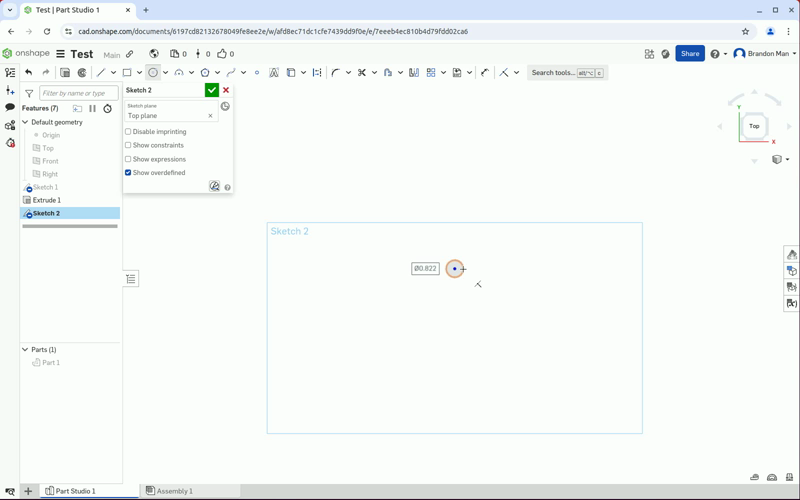
scroll(-6)
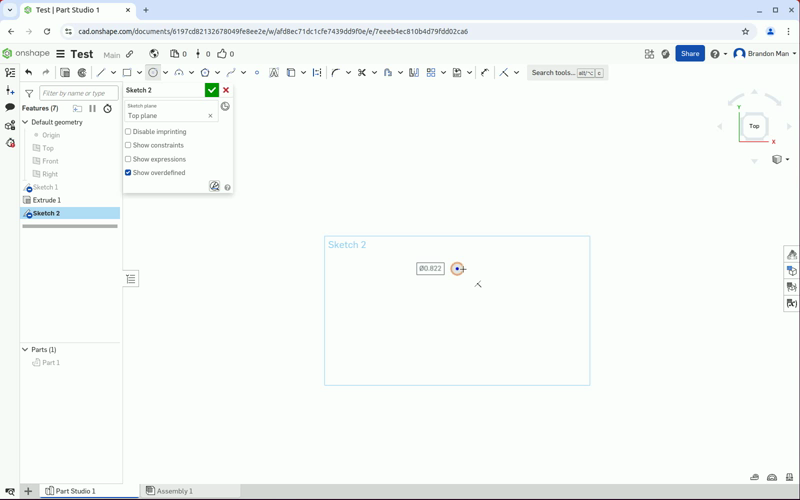
scroll(-6)
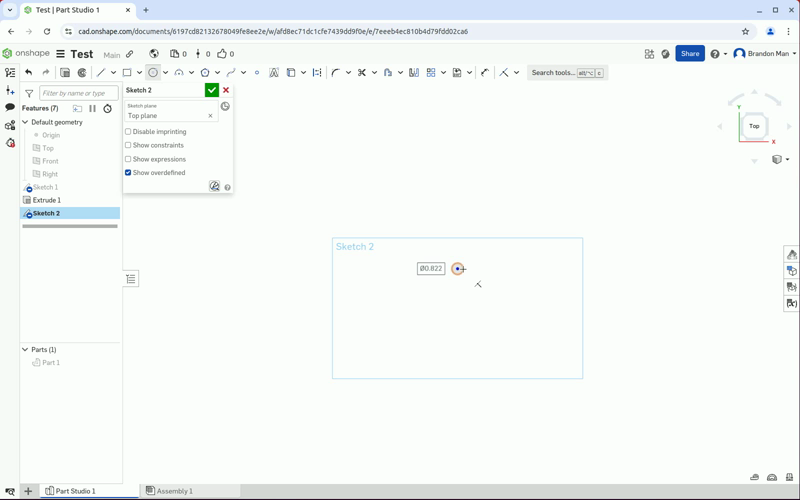
scroll(-6)
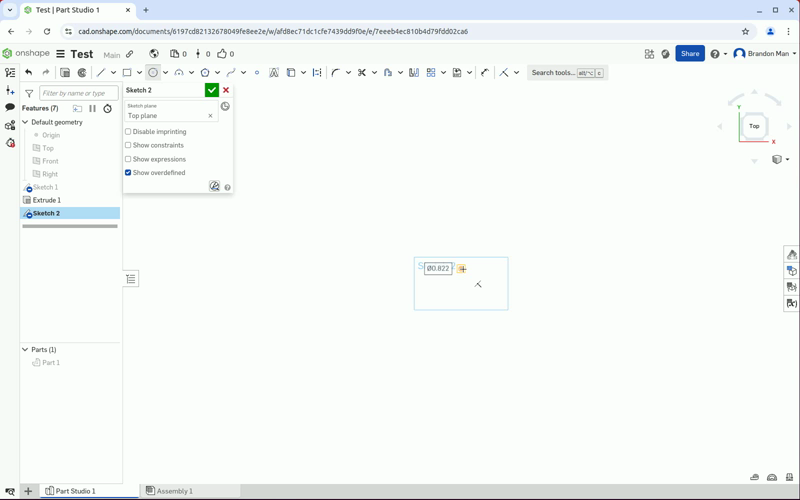
key(esc)
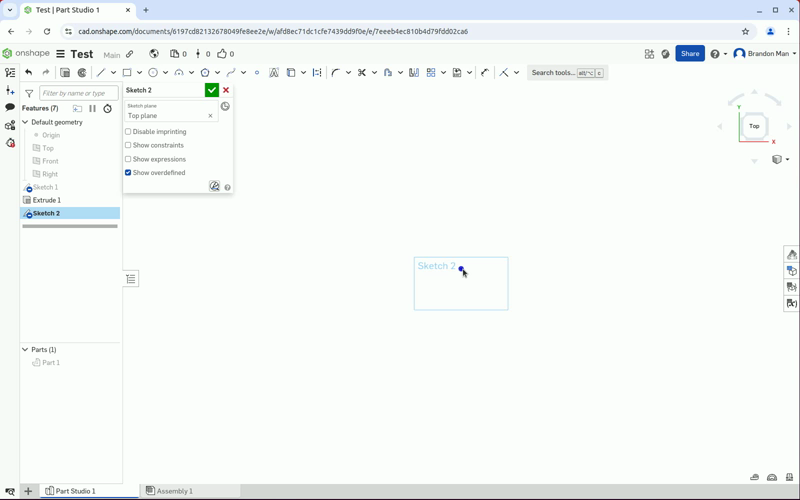
mouse_move(460, 269)
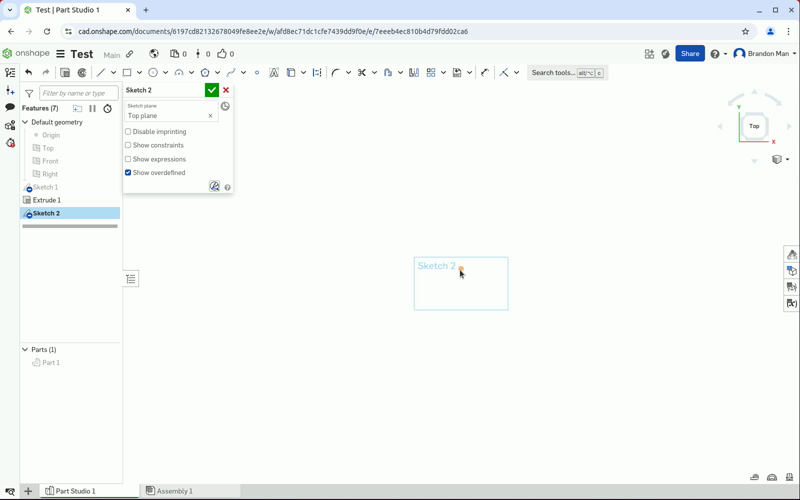
scroll(6)
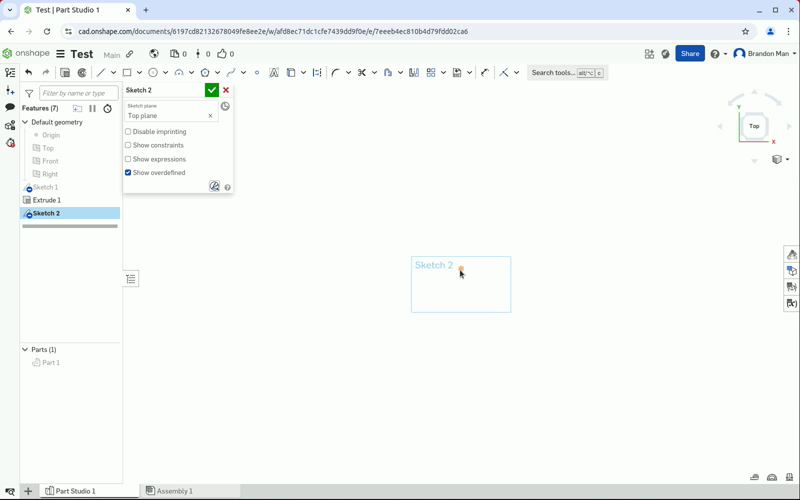
scroll(6)
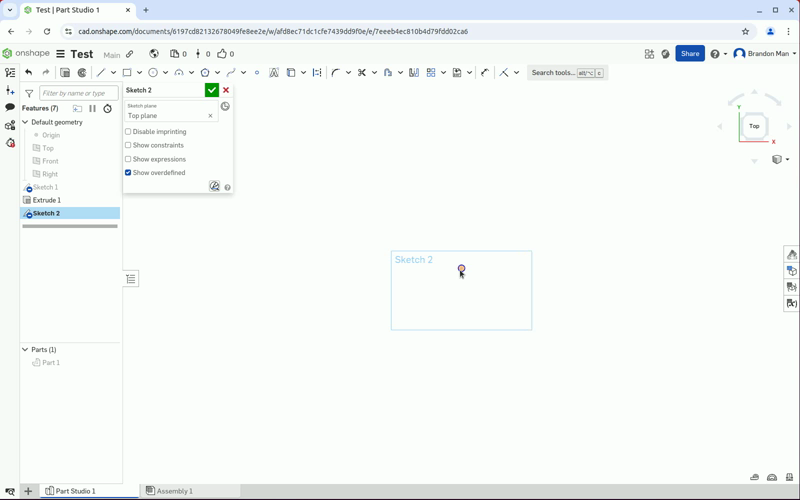
scroll(6)
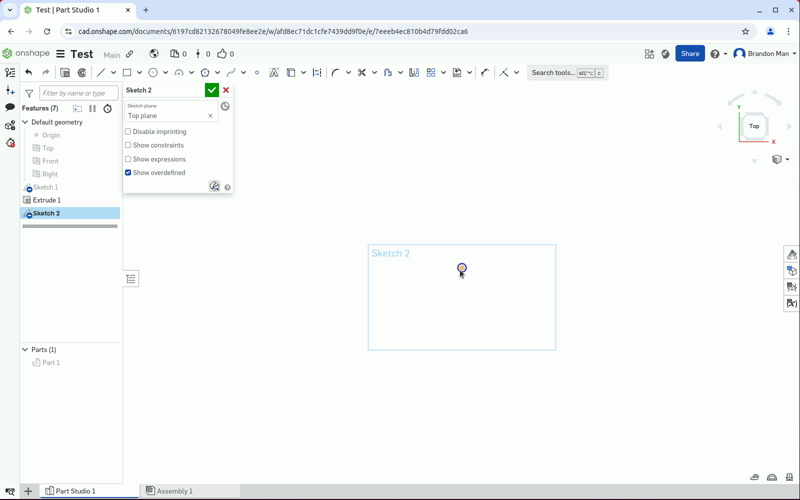
scroll(6)
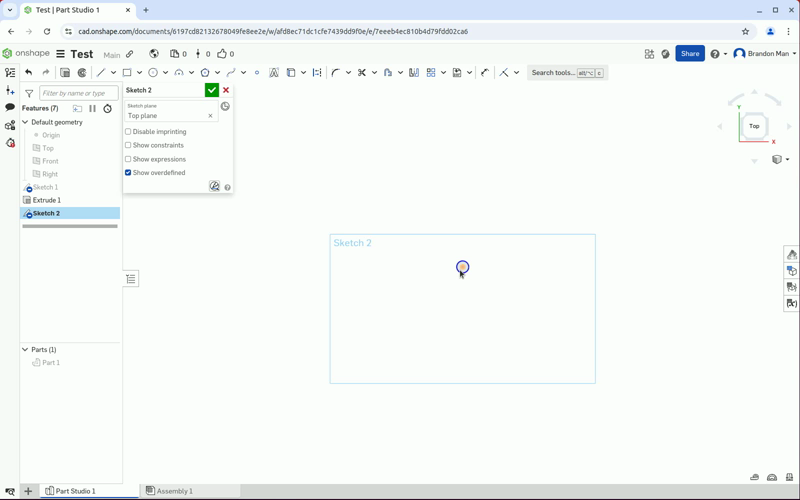
scroll(6)
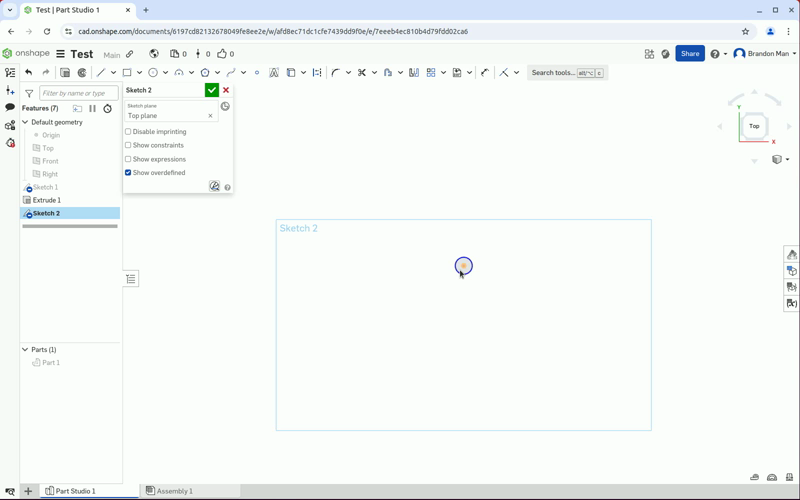
scroll(6)
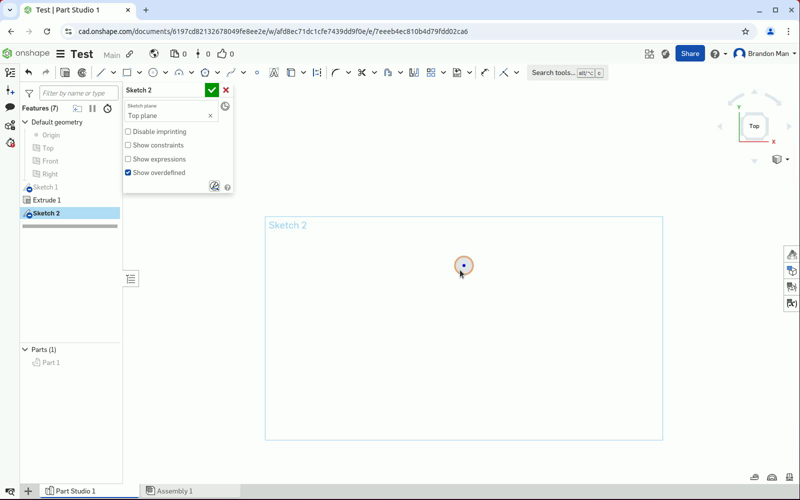
scroll(6)
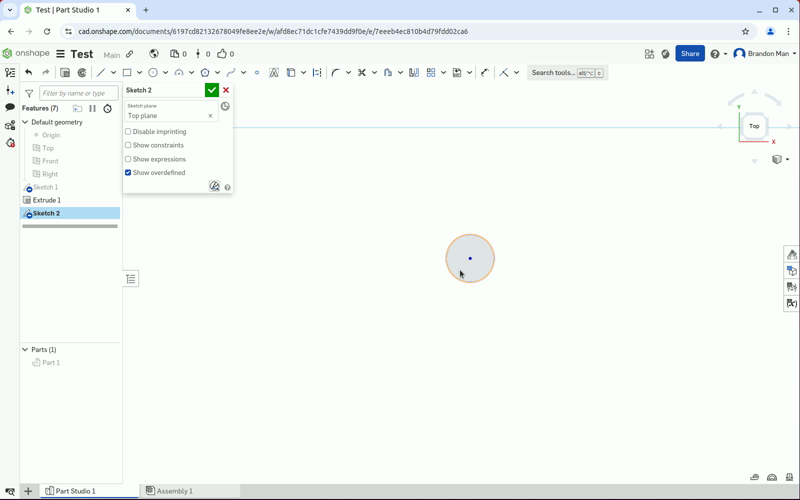
click(460, 269)
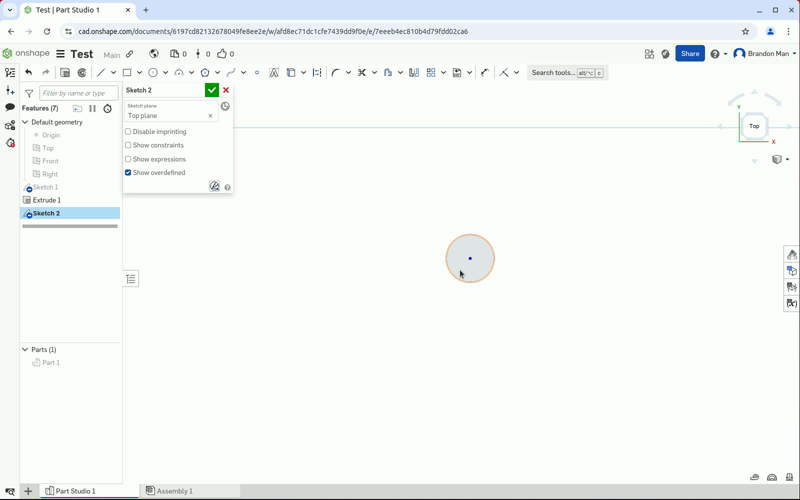
scroll(-6)
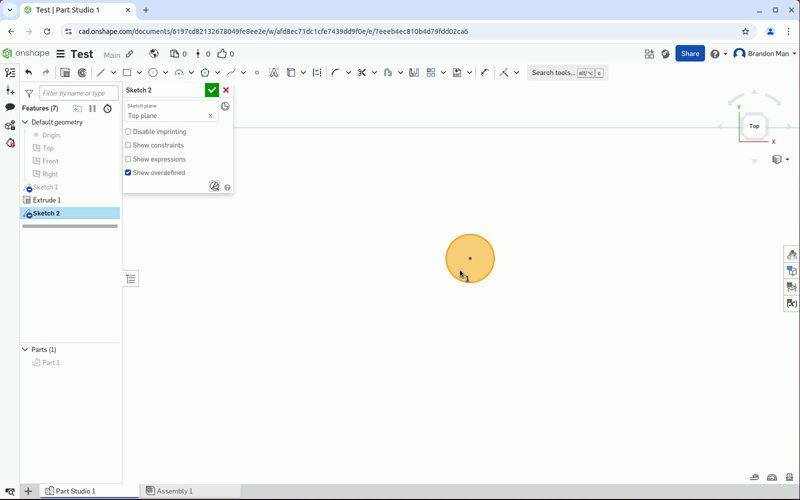
scroll(-6)
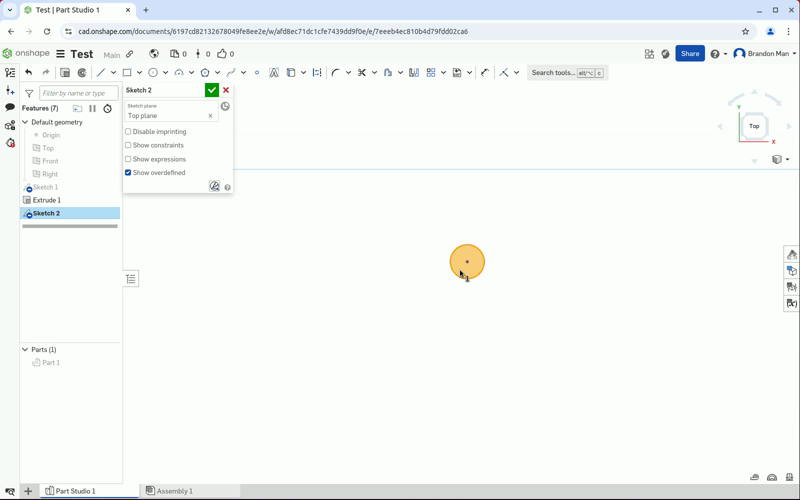
scroll(-6)
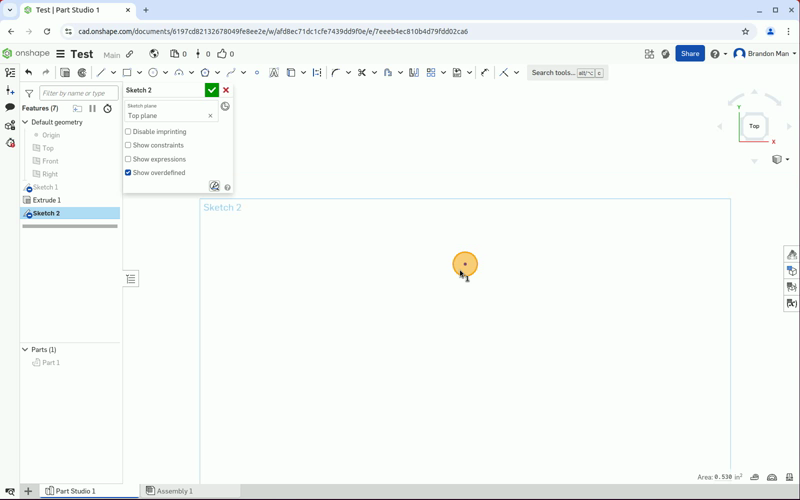
scroll(-6)
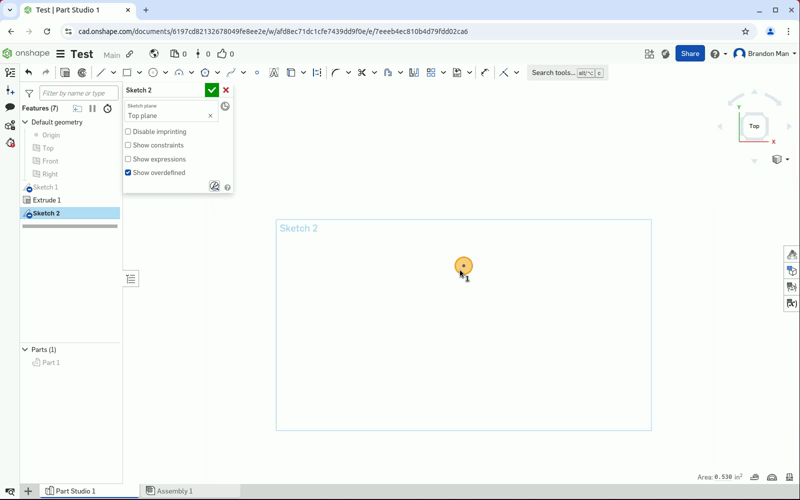
scroll(-6)
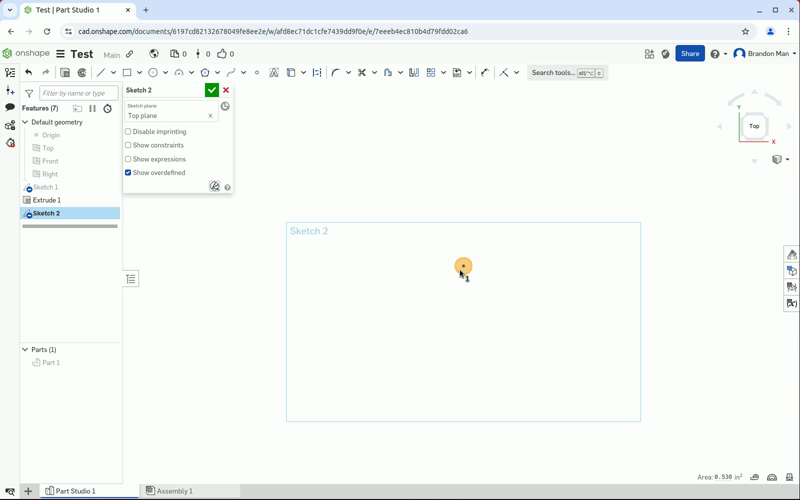
scroll(-6)
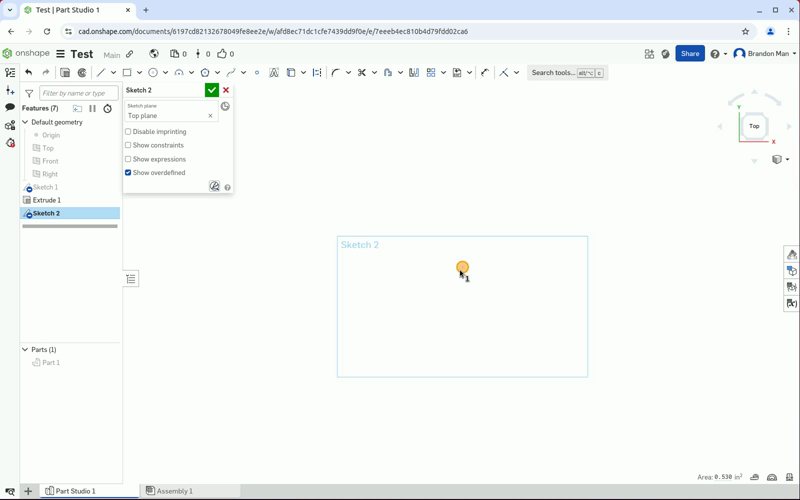
scroll(-6)
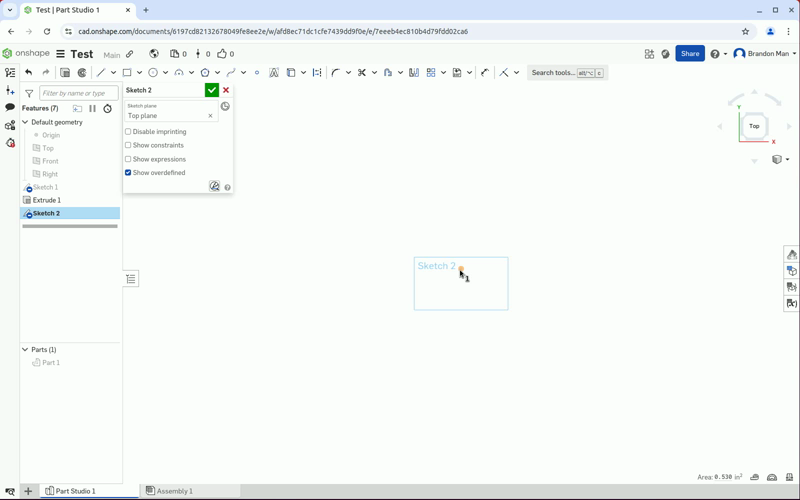
mouse_move(73, 352)
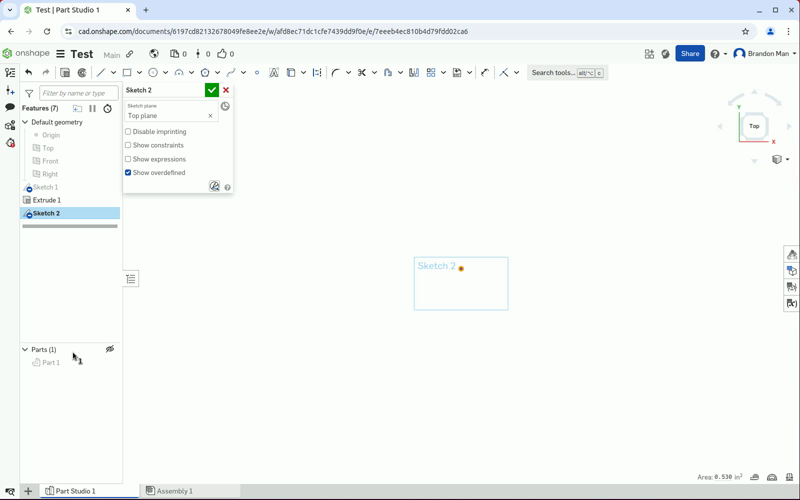
key(shift+y)
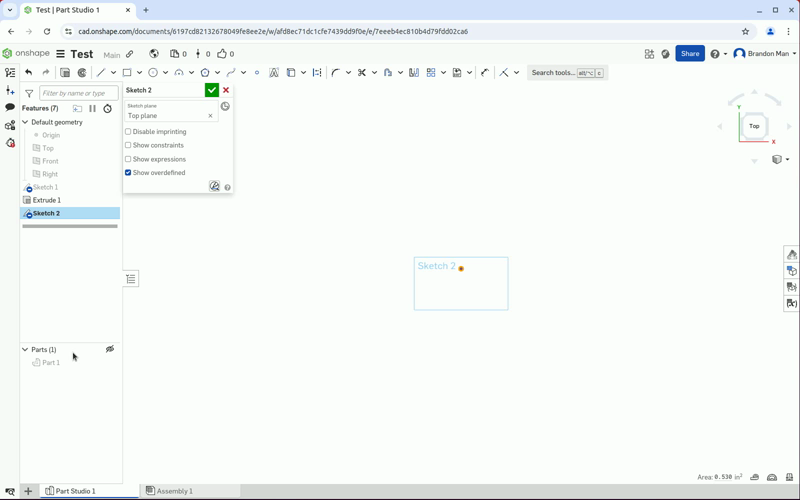
key(shift+e)
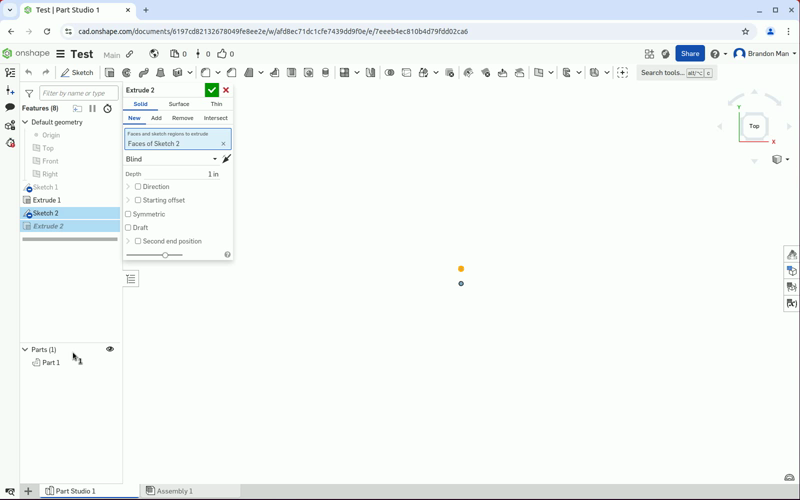
mouse_move(143, 106)
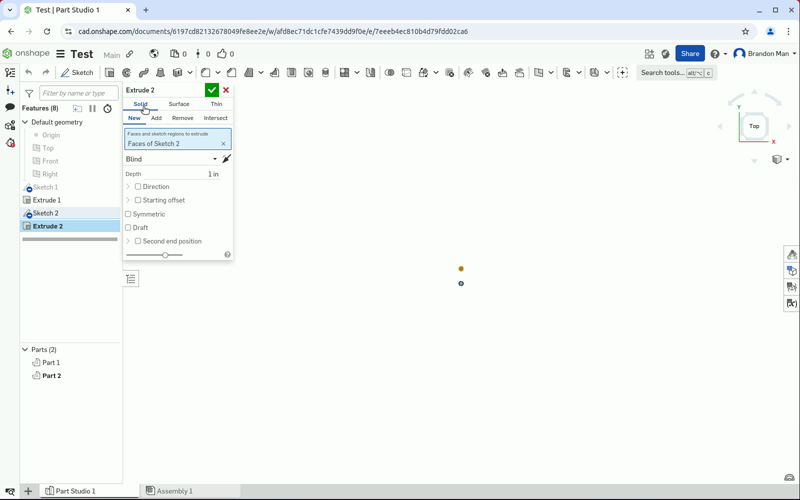
click(143, 106)
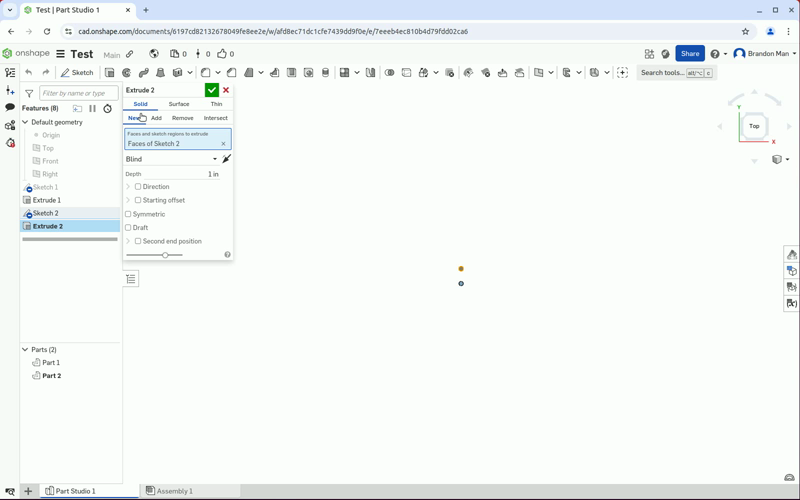
mouse_move(137, 120)
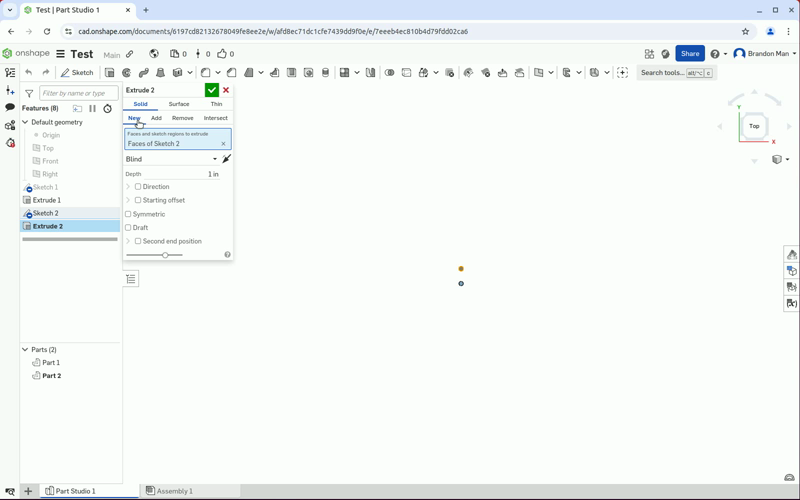
click(137, 120)
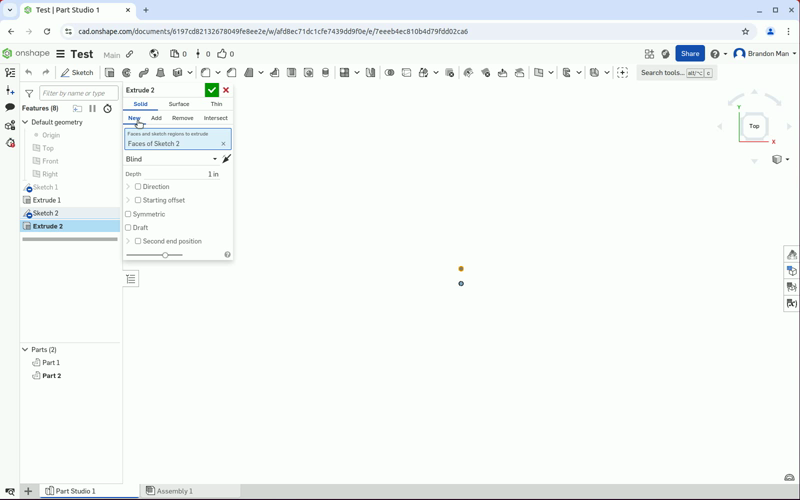
key(tab, 4)
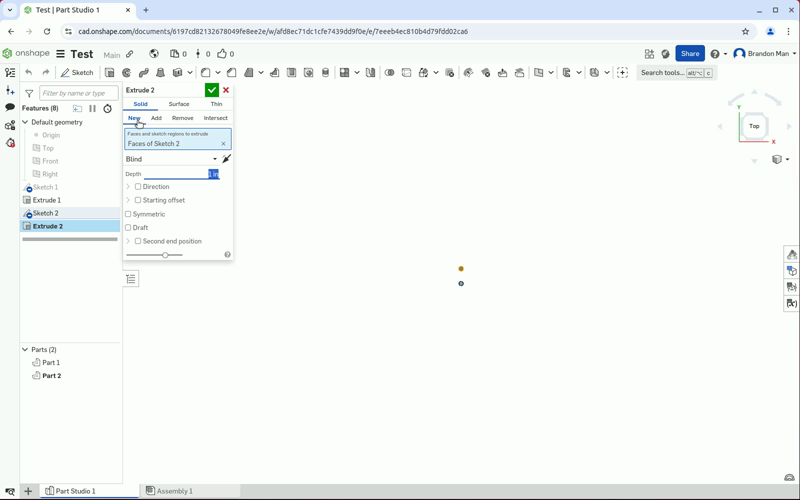
text(23.108)
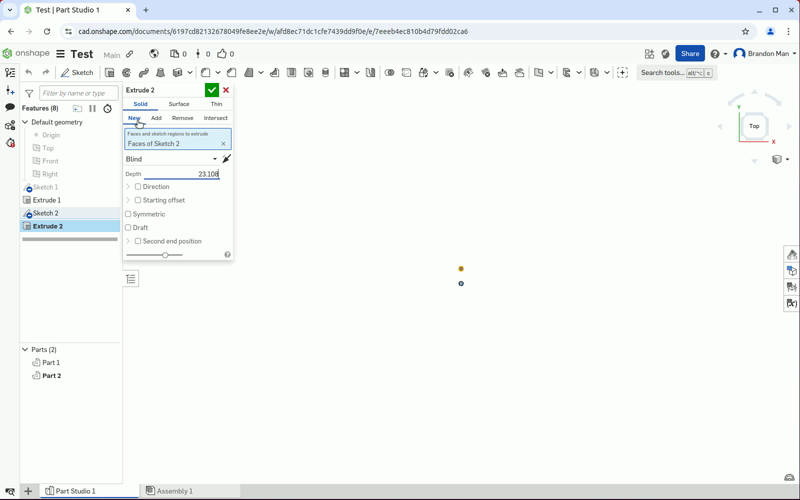
key(enter)
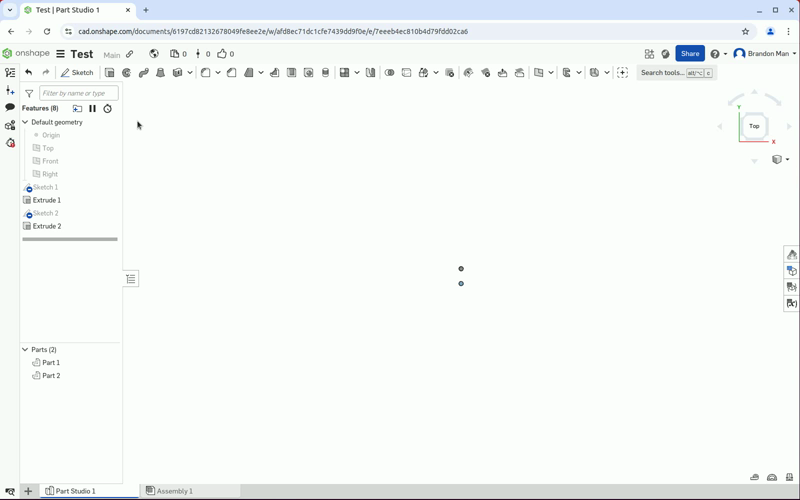
key(shift+h)
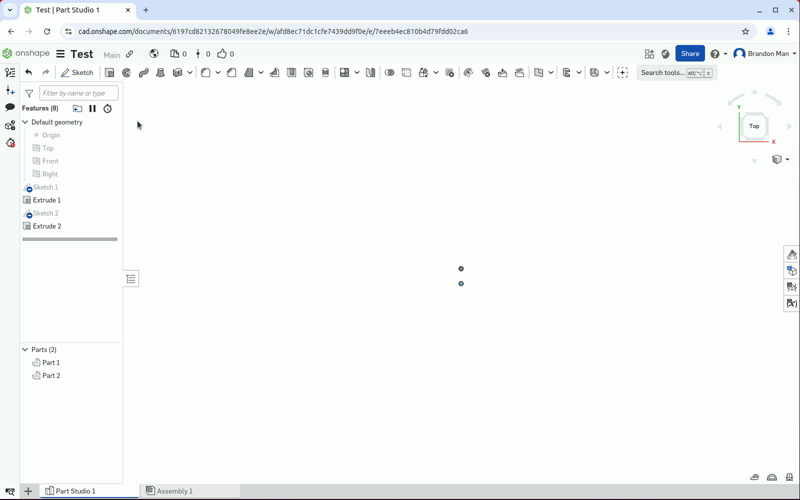
key(shift+h)
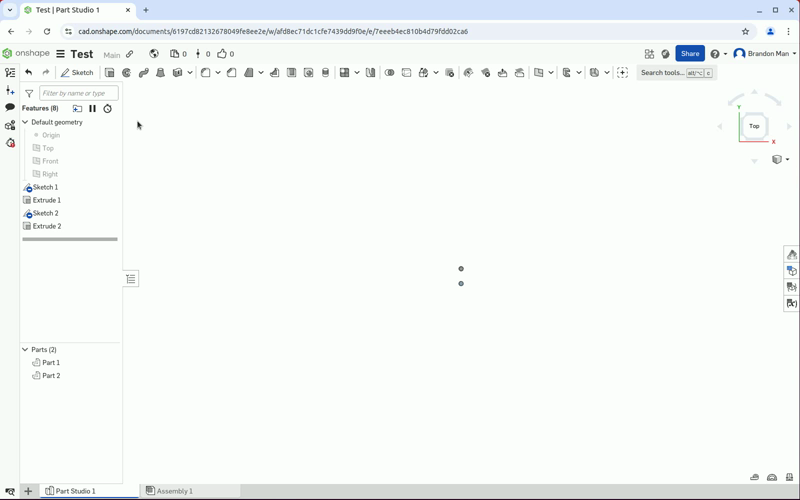
key(shift+7)
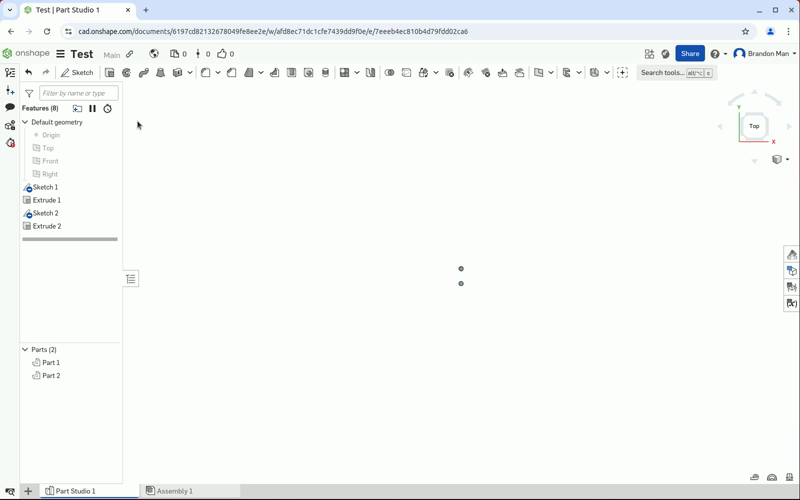
key(up, 3)
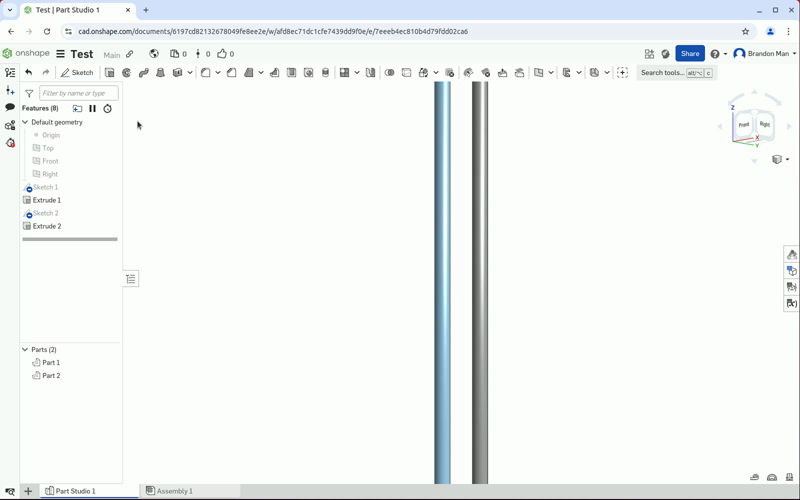
key(left, 3)
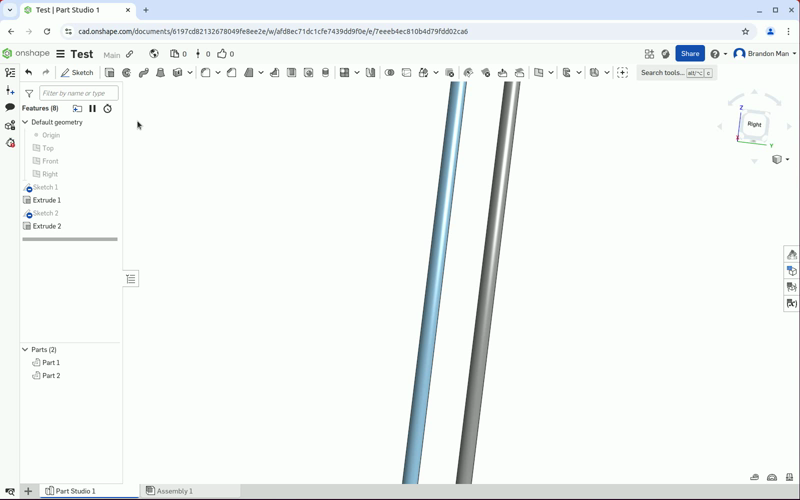
key(right, 3)
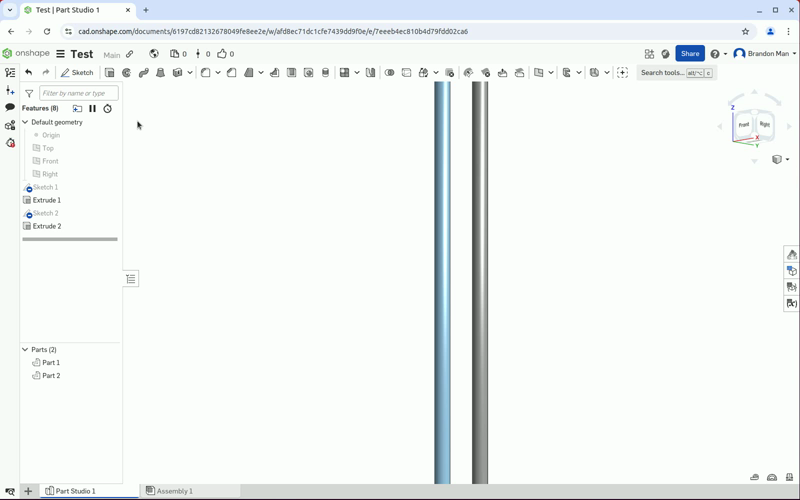
key(down, 3)
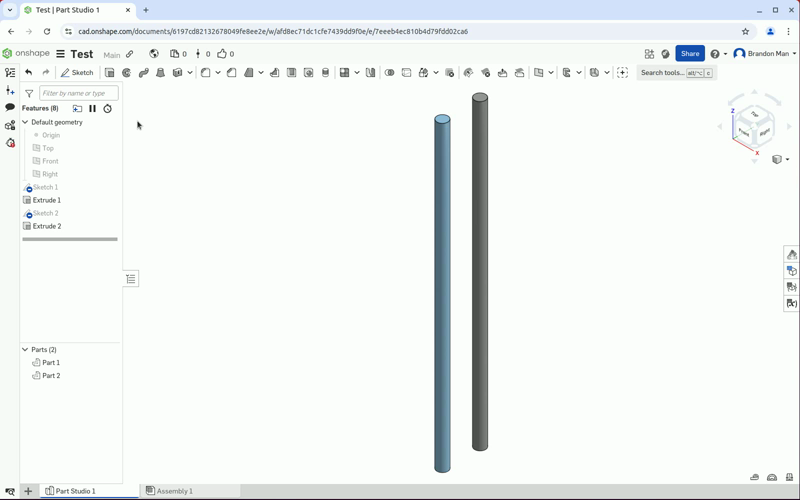
mouse_move(73, 189)
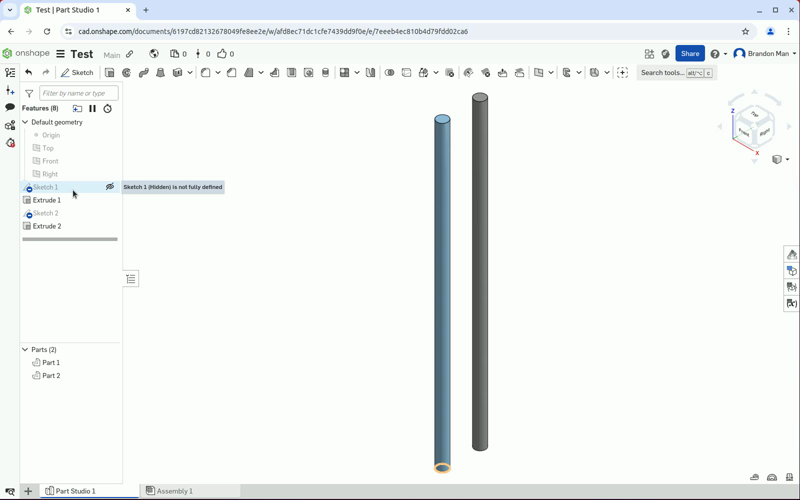
click(73, 189)